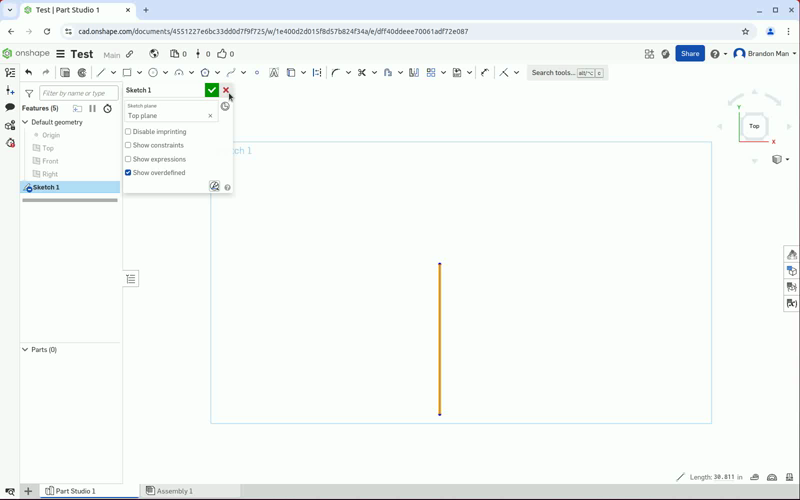
key(shift+h)
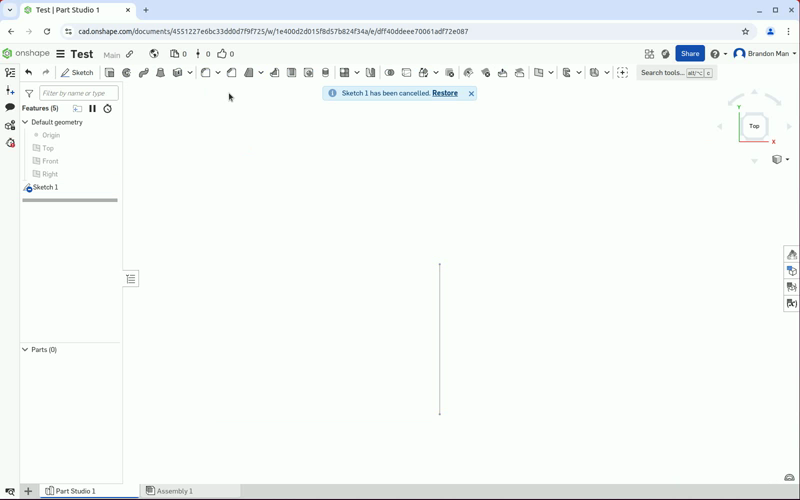
key(shift+s)
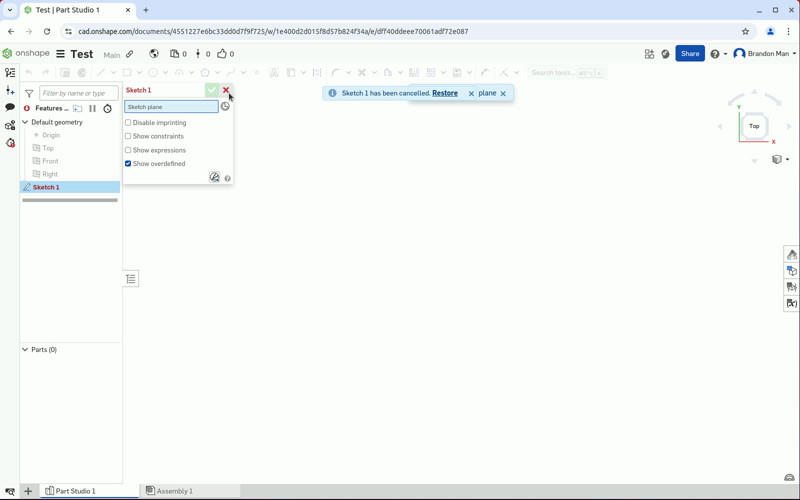
mouse_move(73, 150)
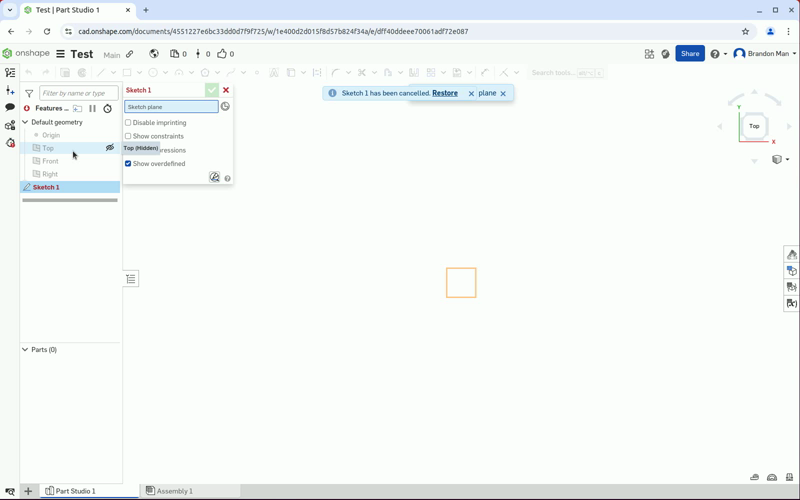
click(73, 150)
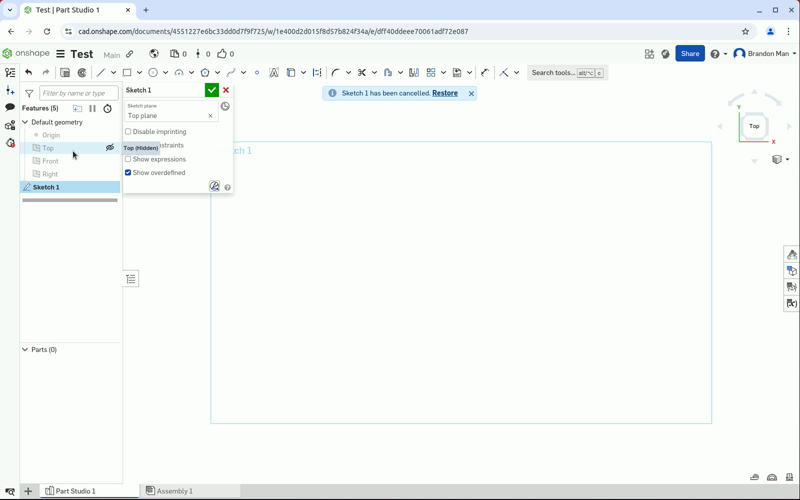
mouse_move(73, 352)
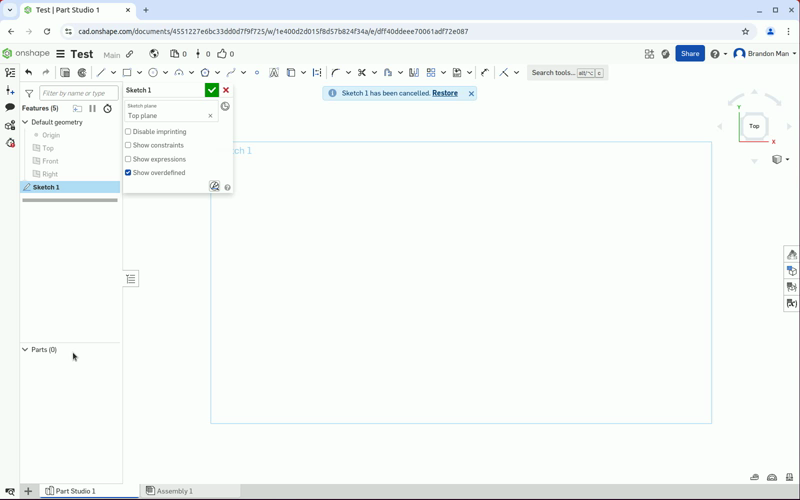
key(y)
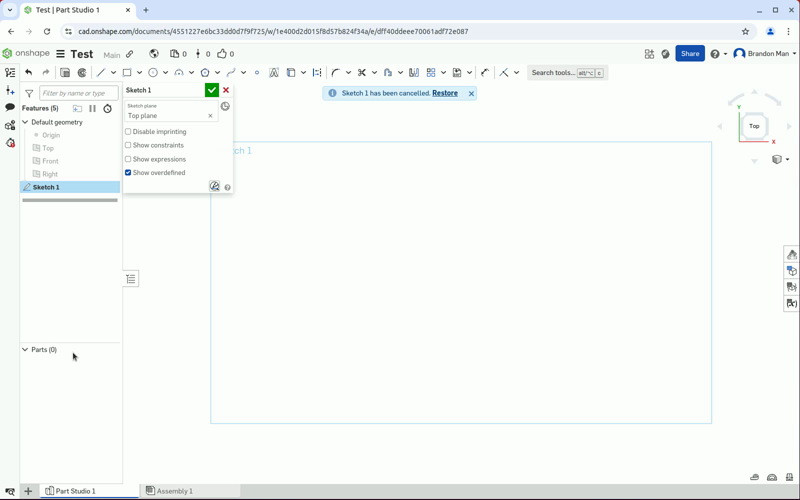
key(l)
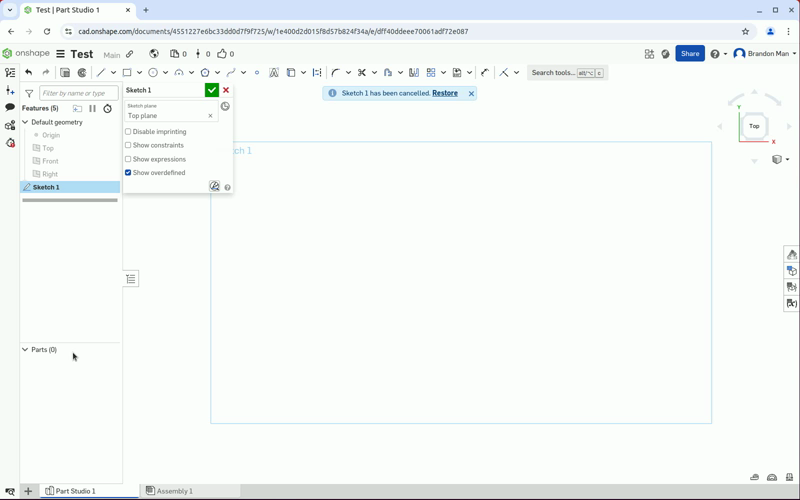
key_down(shift)
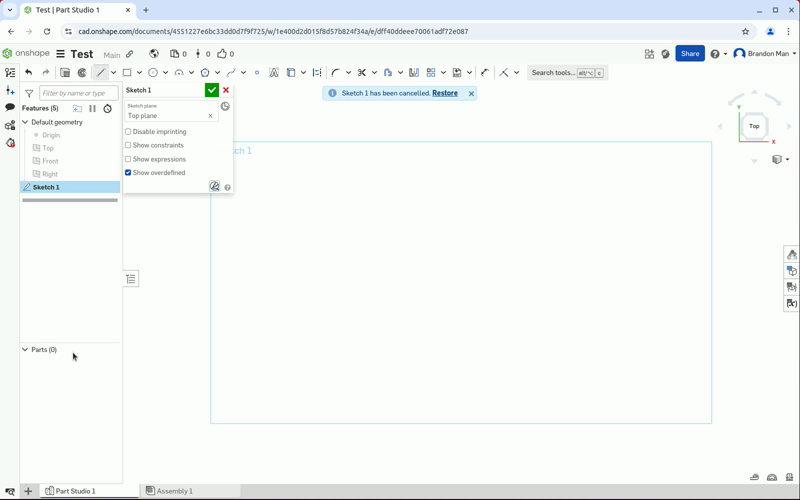
mouse_move(348, 357)
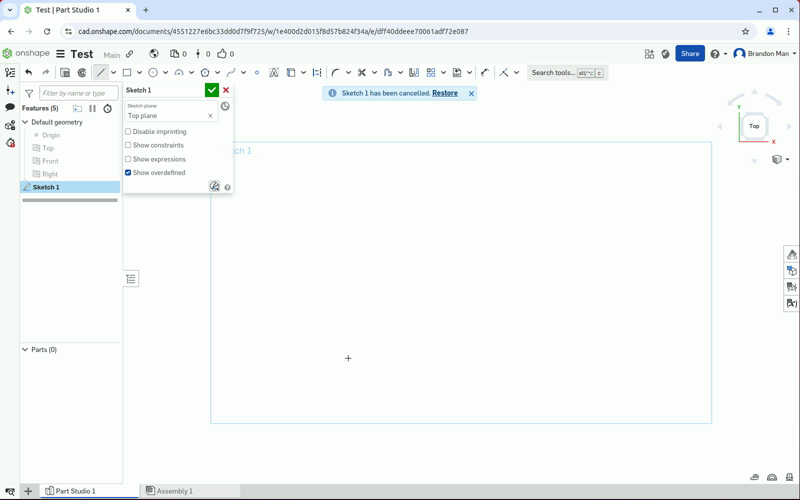
click(348, 357)
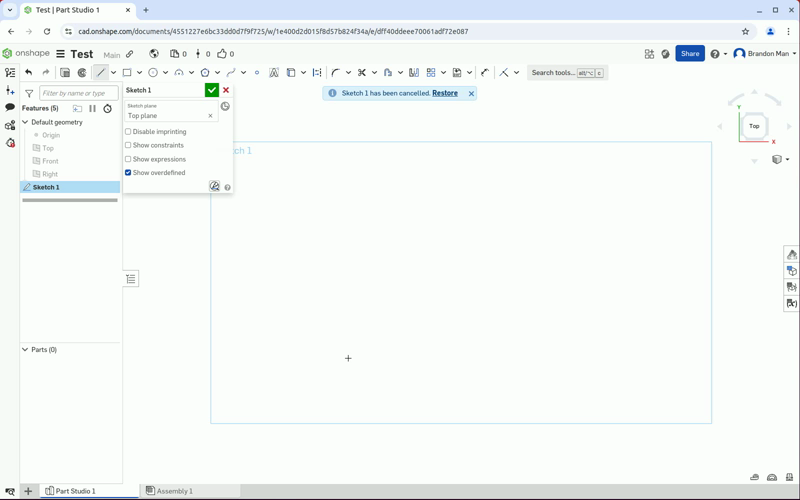
key_up(shift)
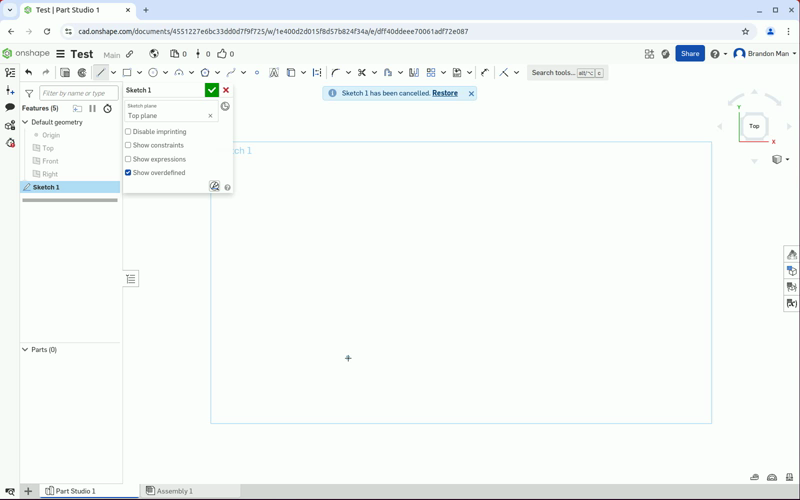
key_down(shift)
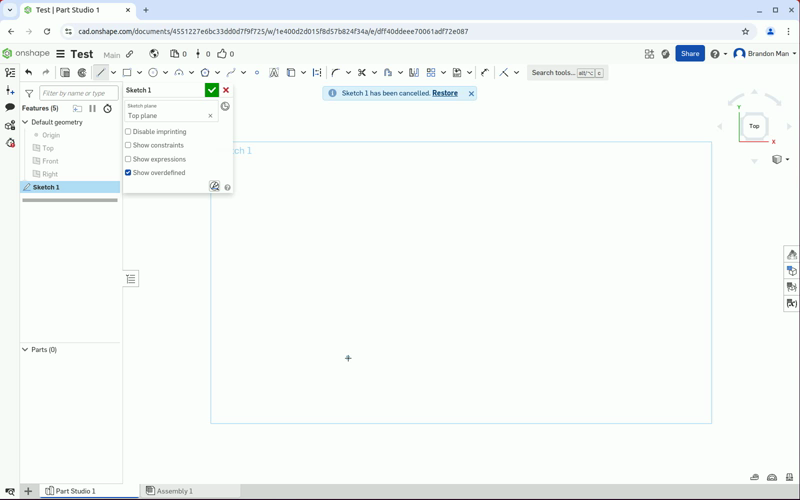
mouse_move(572, 357)
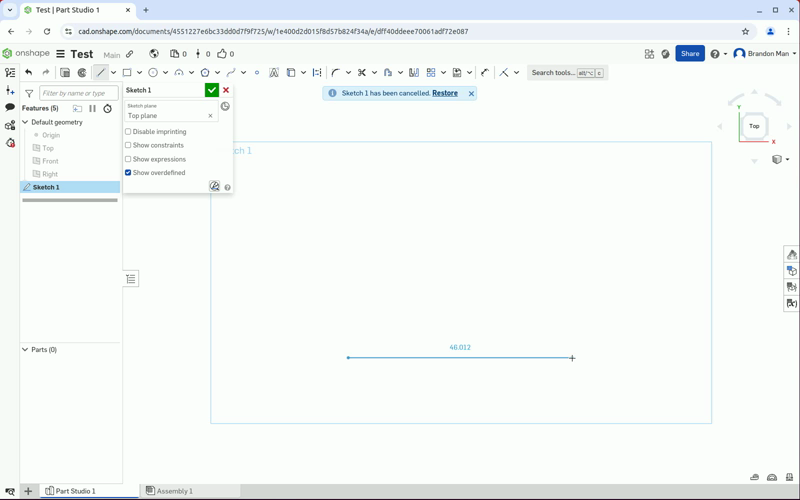
click(572, 357)
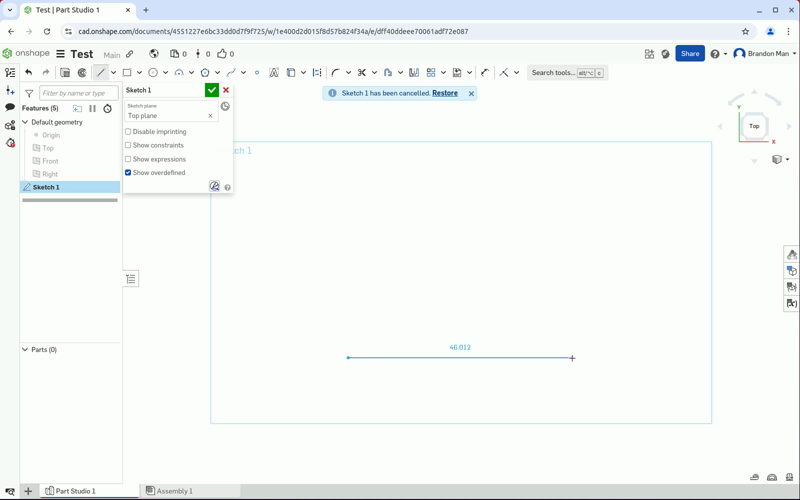
key_up(shift)
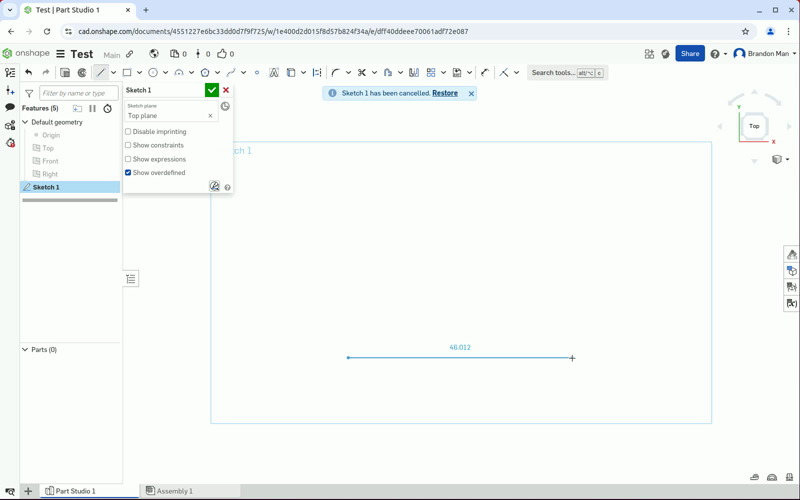
key_down(shift)
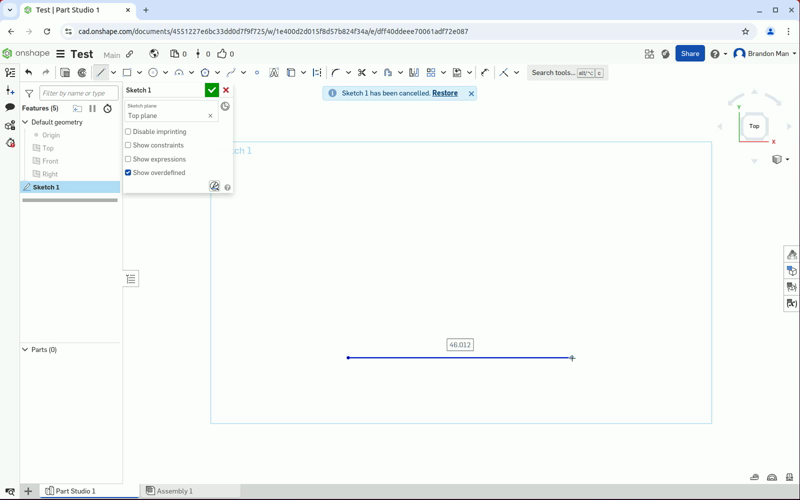
mouse_move(572, 209)
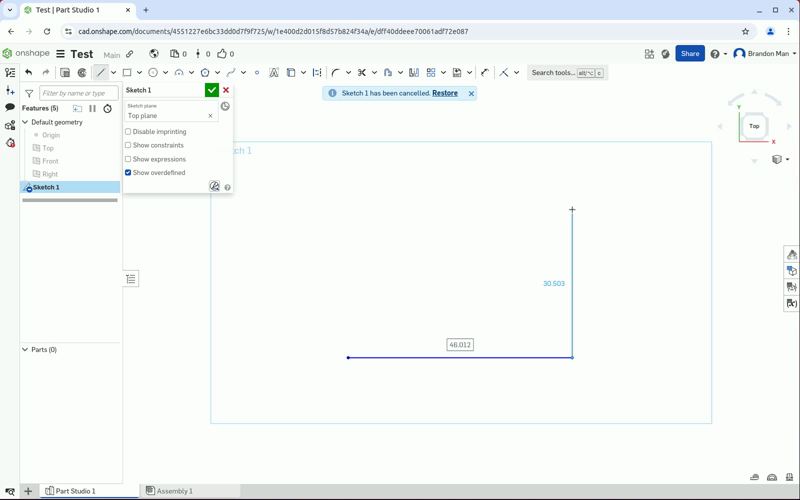
click(572, 209)
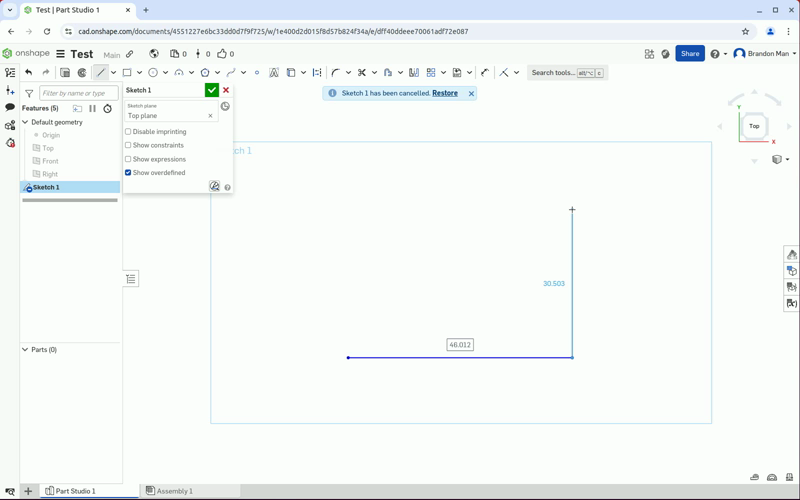
key_up(shift)
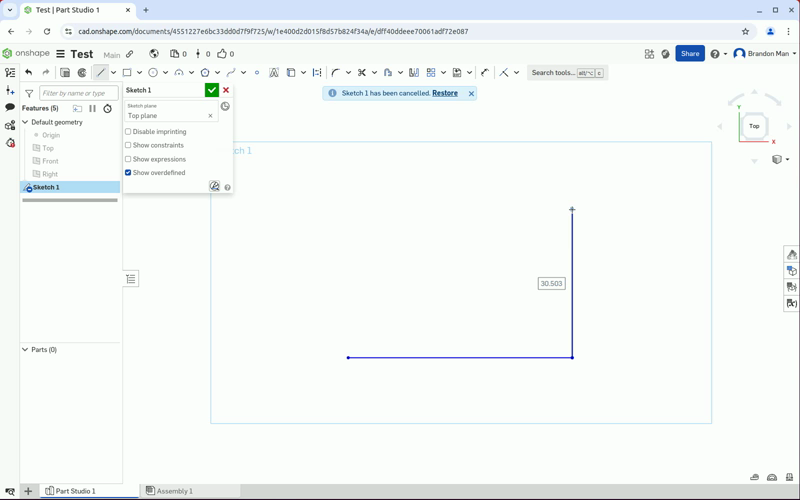
key_down(shift)
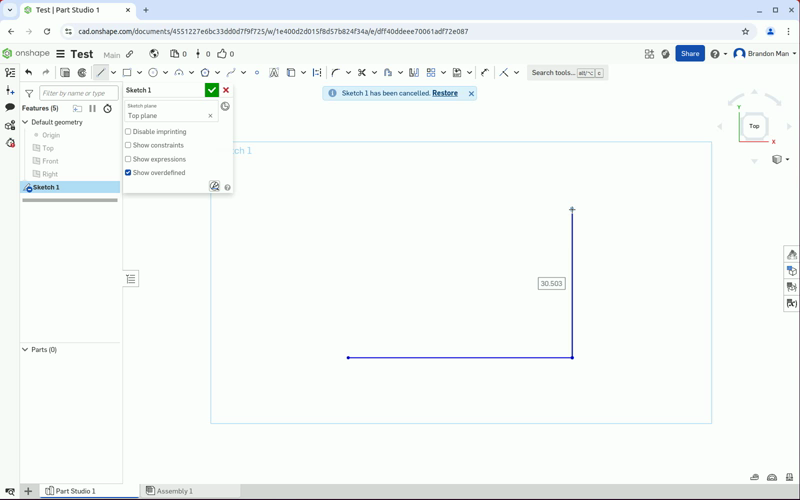
mouse_move(348, 209)
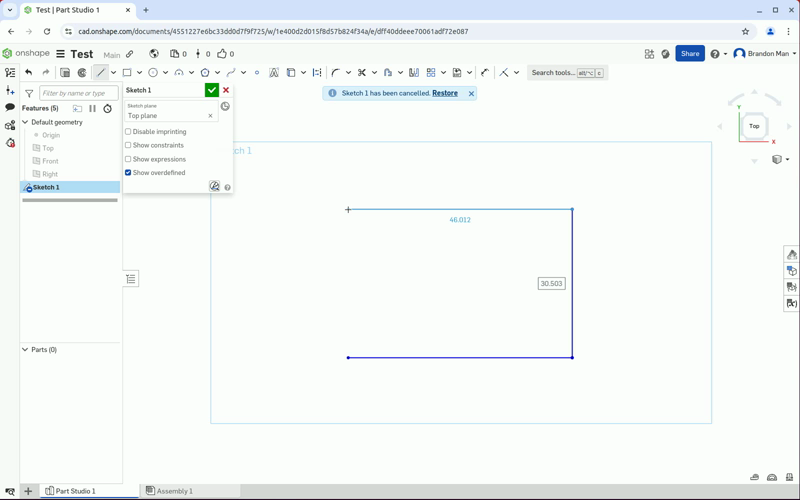
click(348, 209)
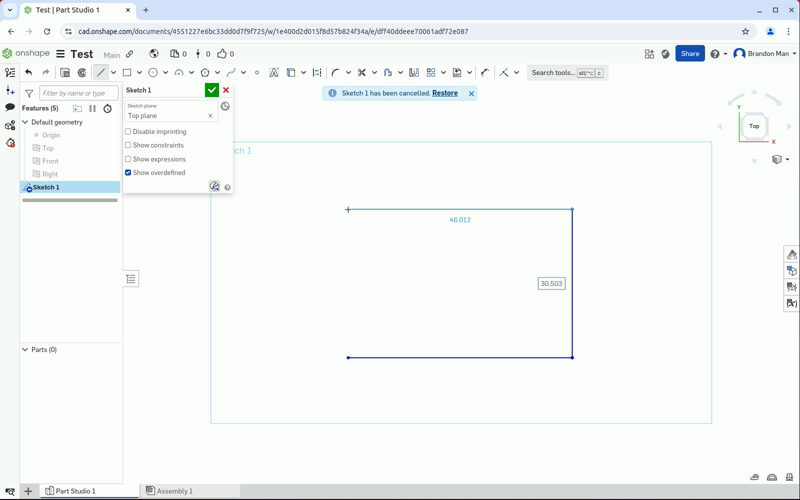
key_up(shift)
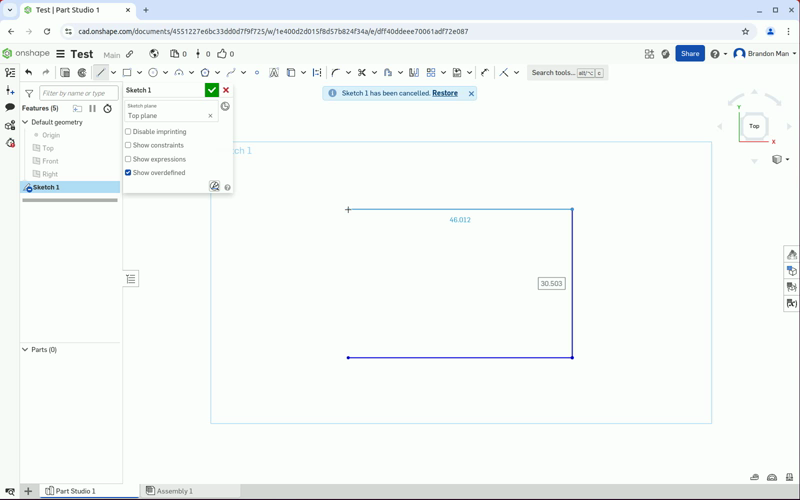
key_down(shift)
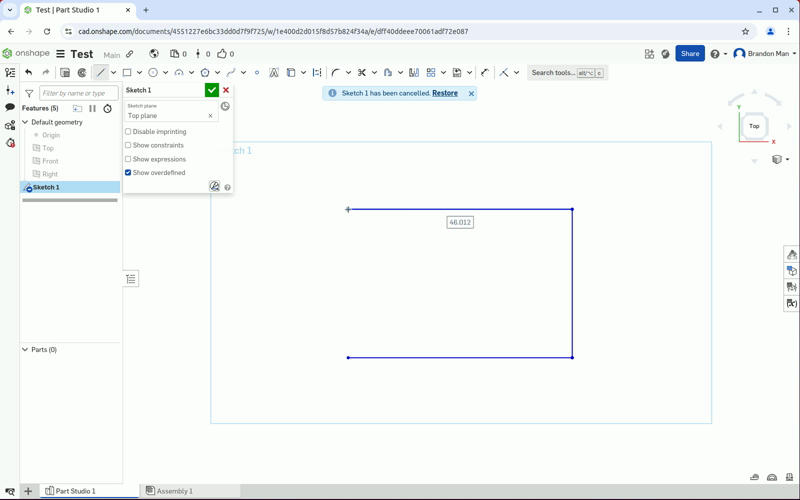
mouse_move(348, 357)
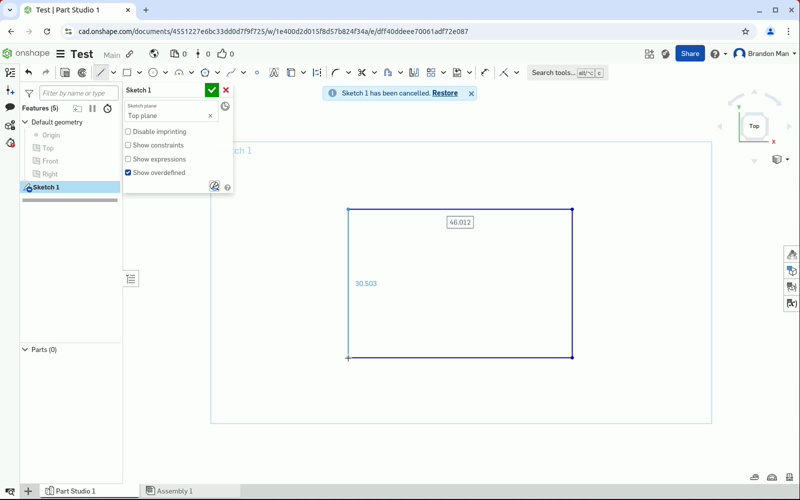
key_up(shift)
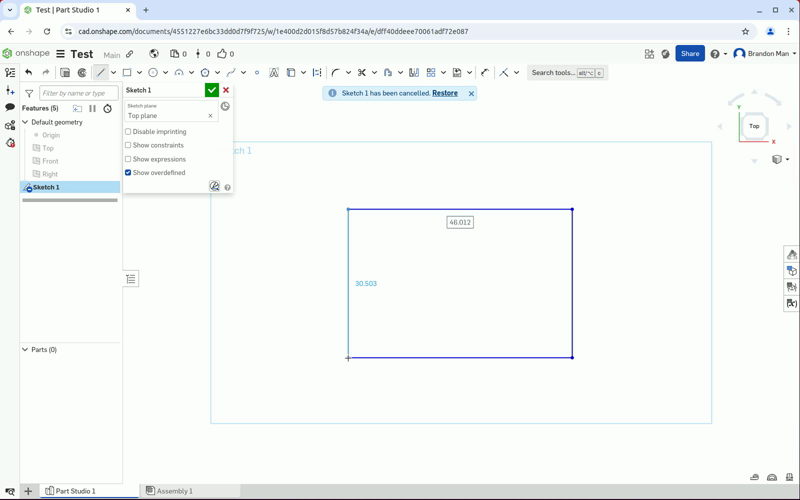
click(348, 357)
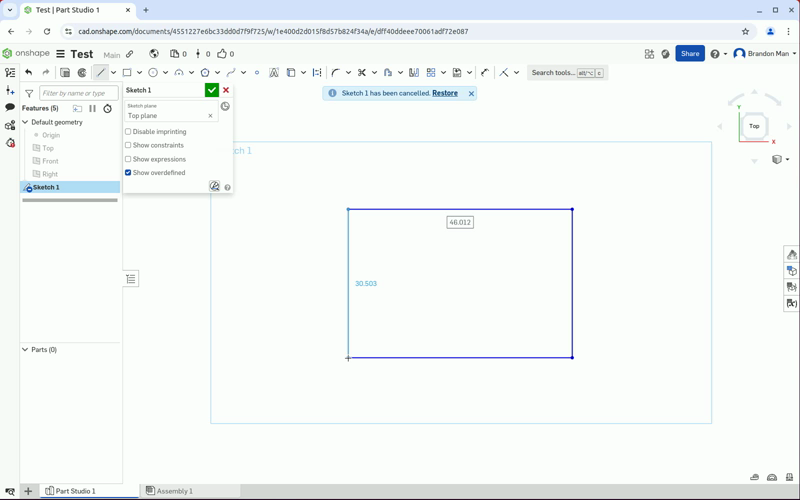
key(esc)
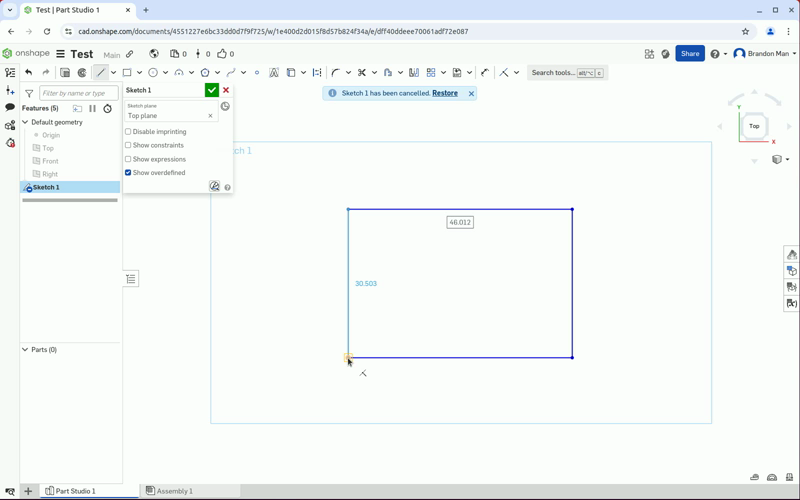
key(l)
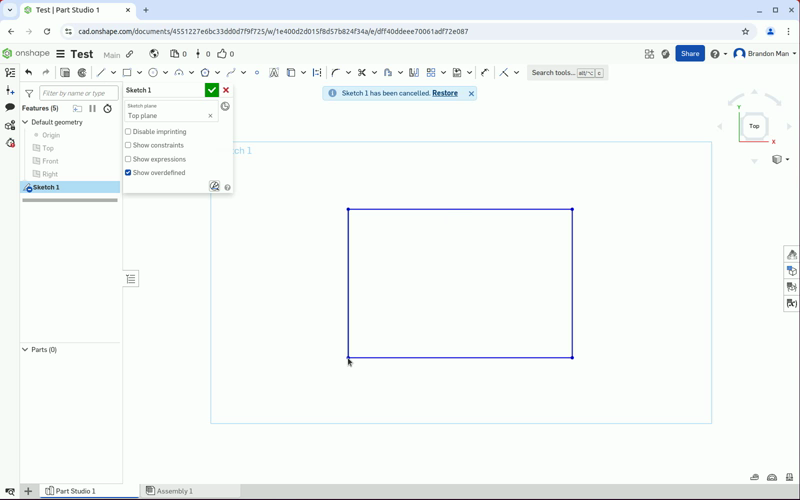
key_down(shift)
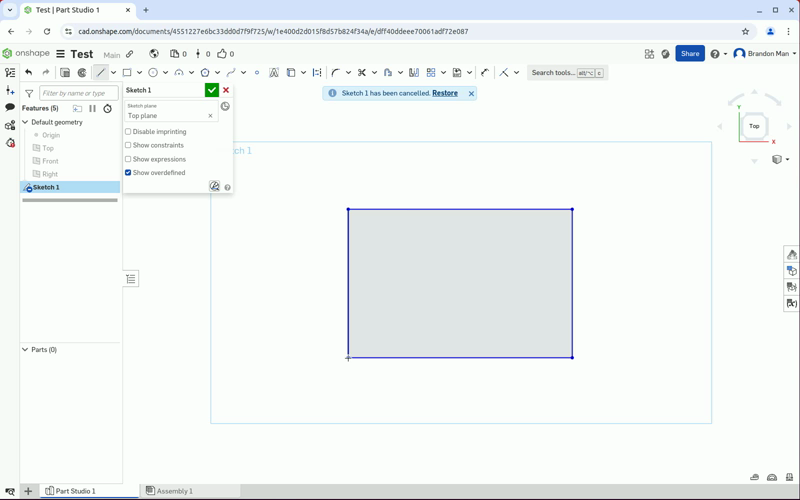
mouse_move(376, 317)
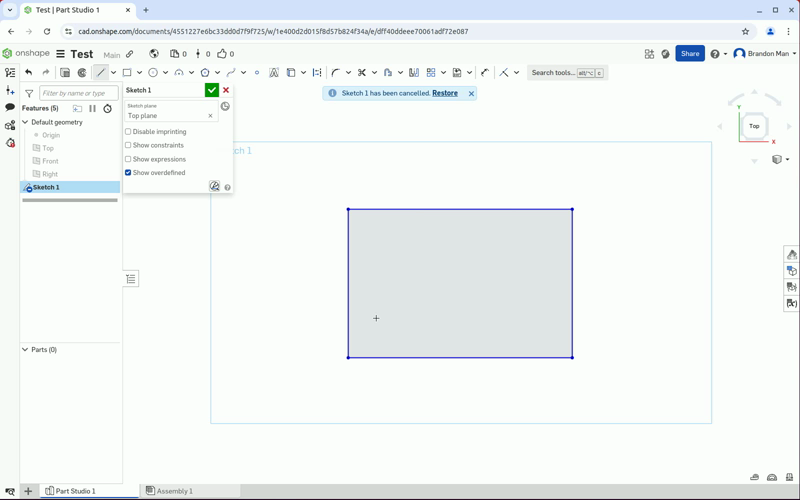
click(376, 317)
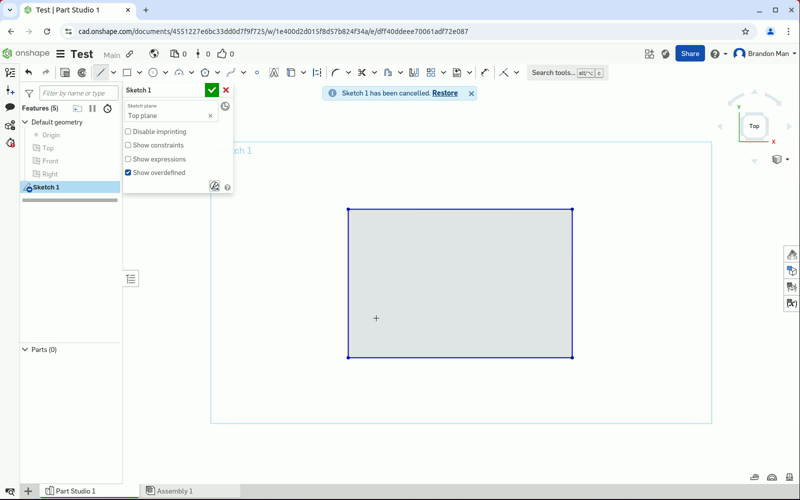
key_up(shift)
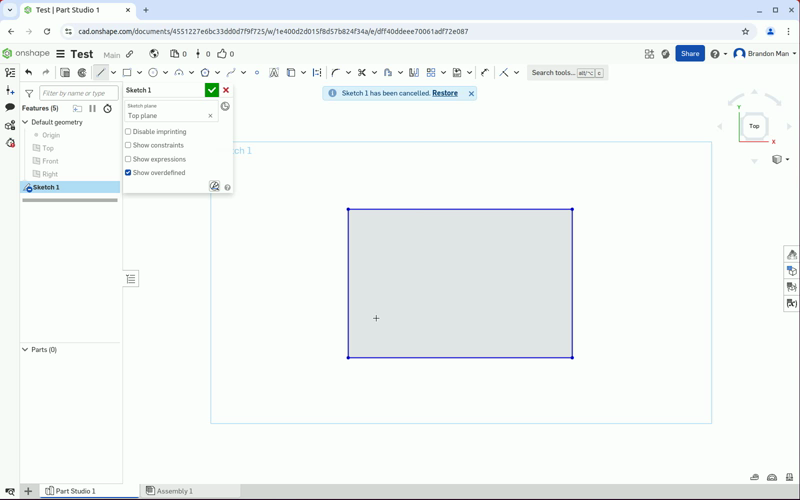
key_down(shift)
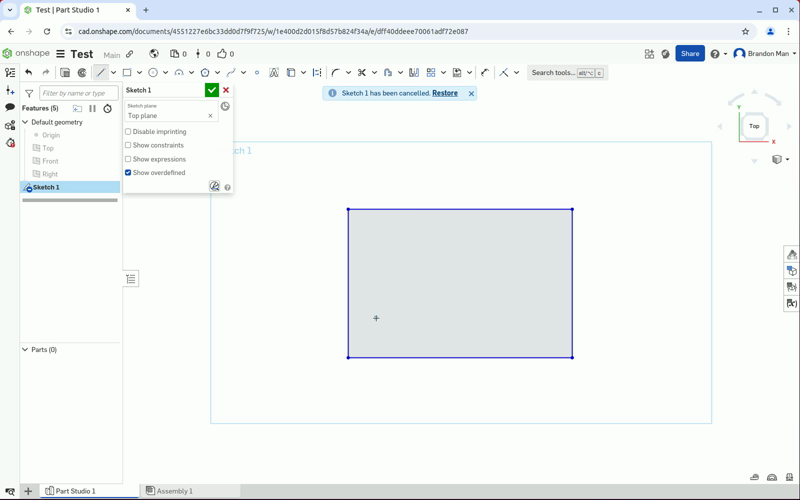
mouse_move(543, 317)
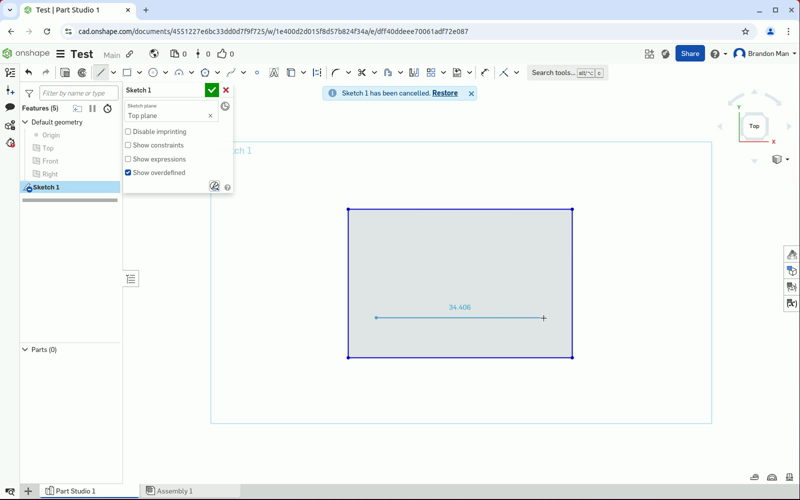
click(543, 317)
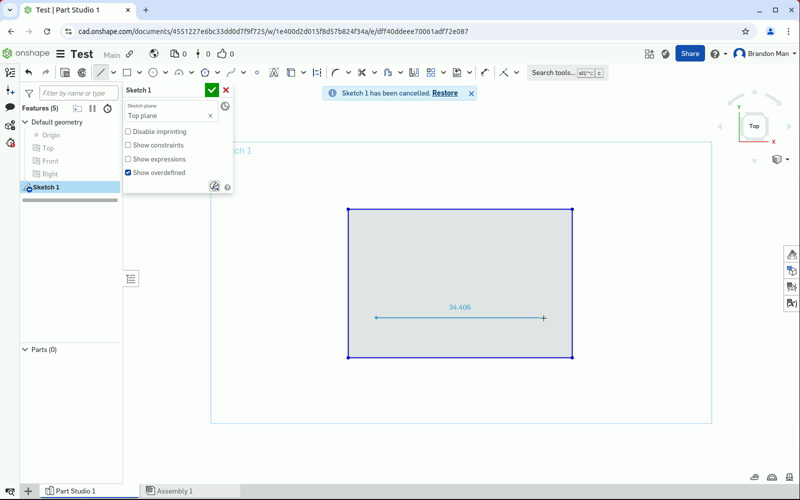
key_up(shift)
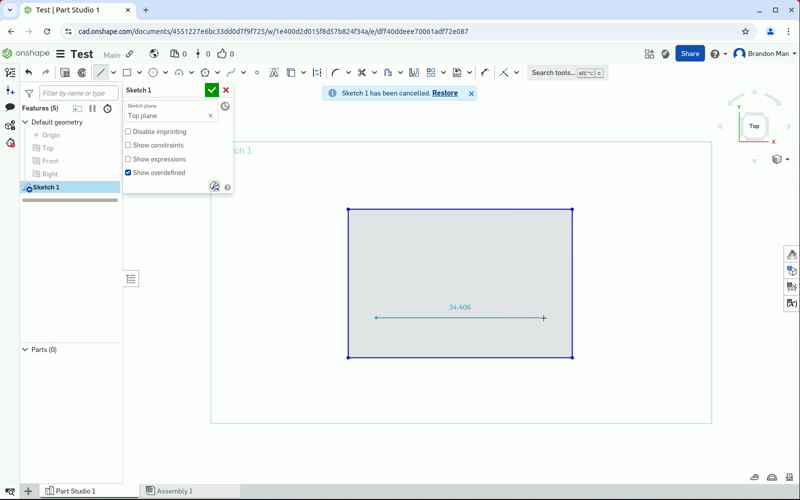
key_down(shift)
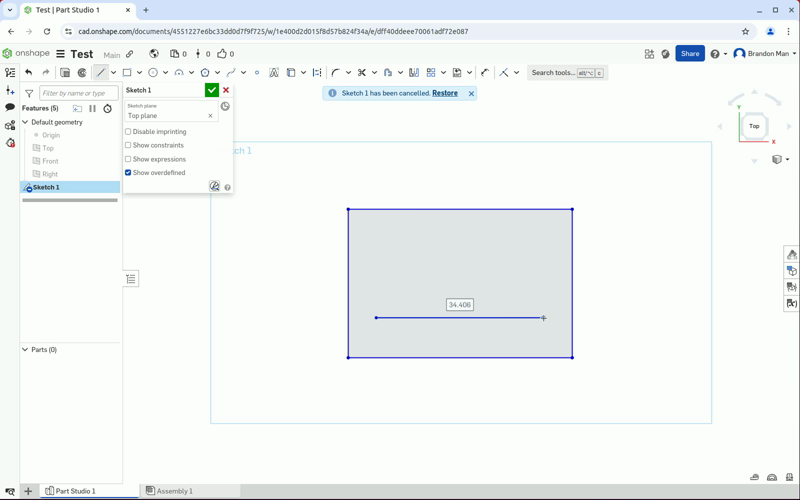
mouse_move(543, 249)
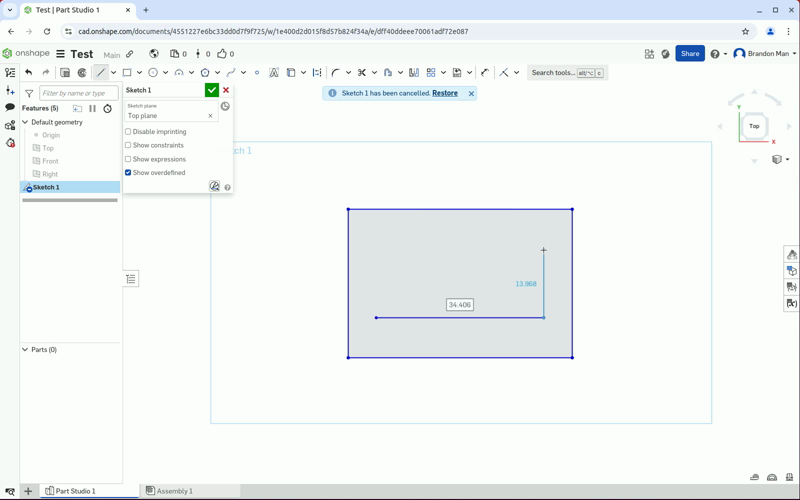
click(543, 249)
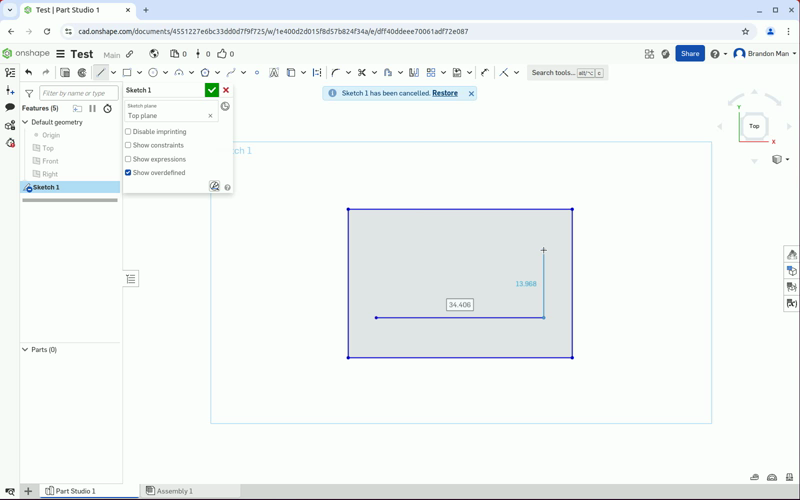
key_up(shift)
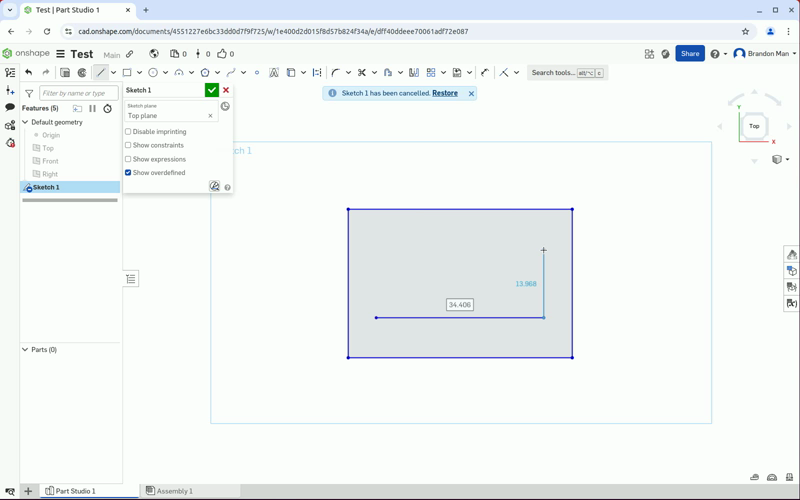
key_down(shift)
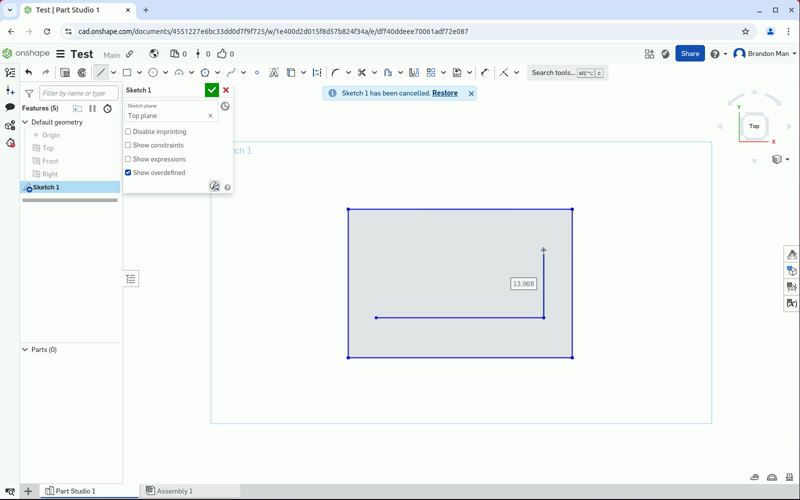
mouse_move(376, 249)
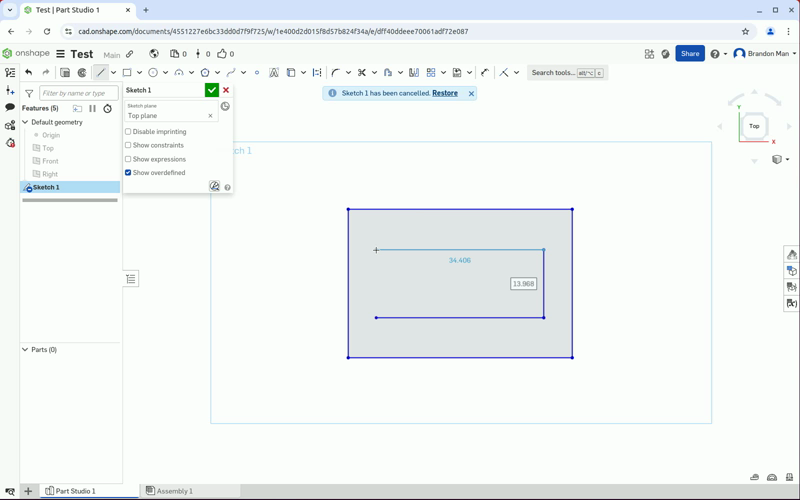
click(376, 249)
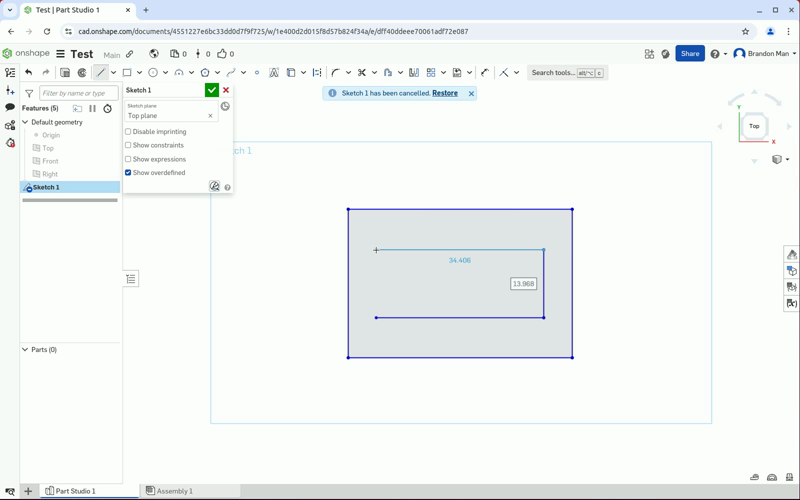
key_up(shift)
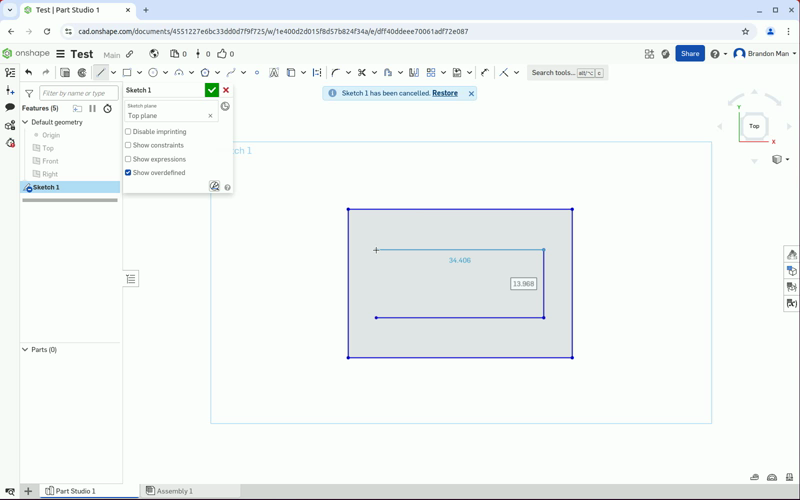
key_down(shift)
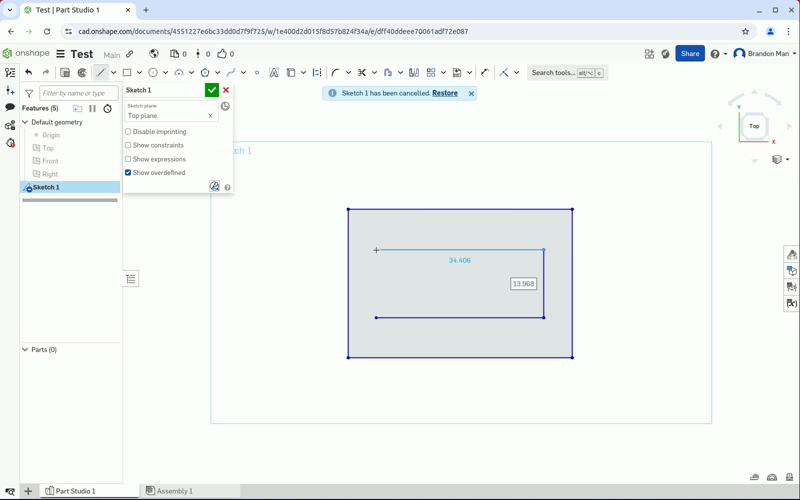
mouse_move(376, 317)
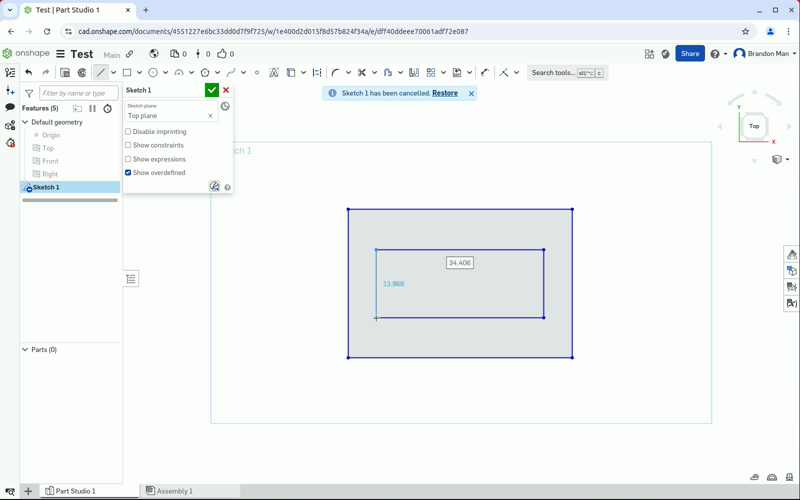
key_up(shift)
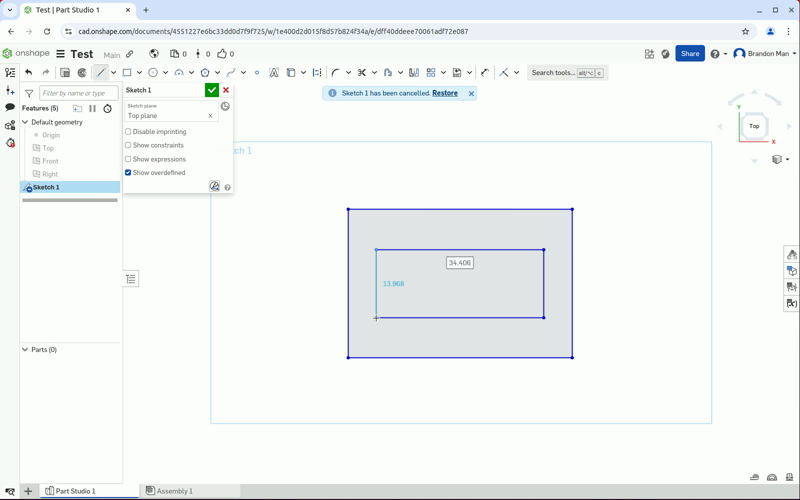
click(376, 317)
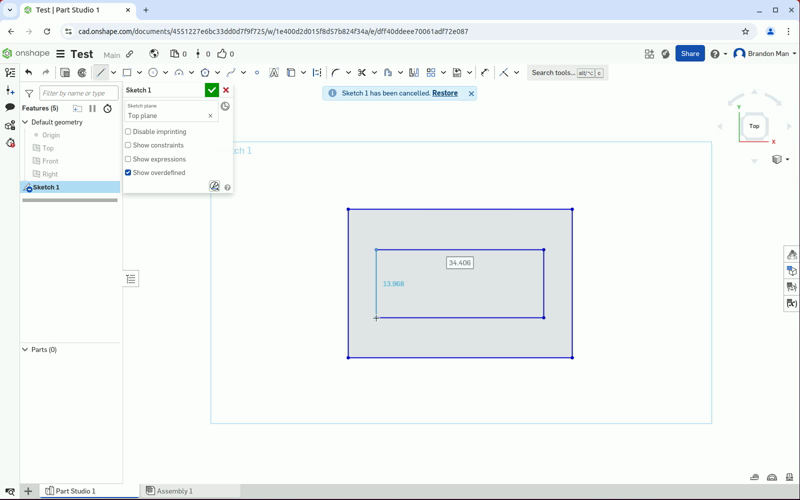
key(esc)
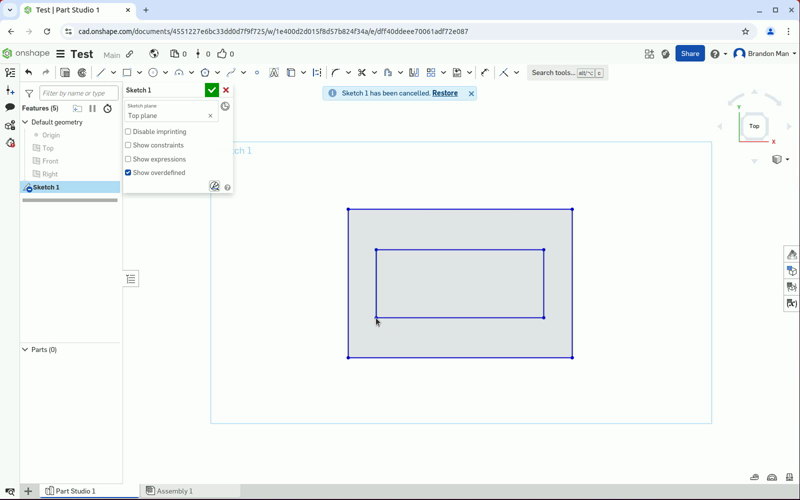
mouse_move(520, 229)
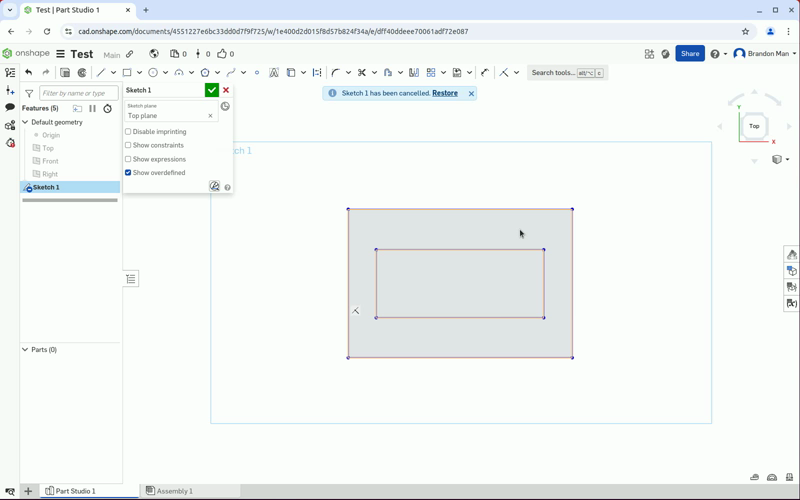
click(520, 229)
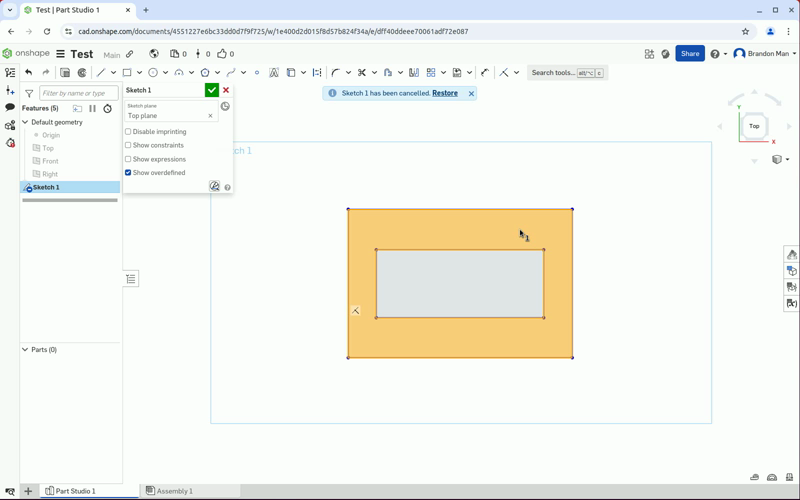
mouse_move(73, 352)
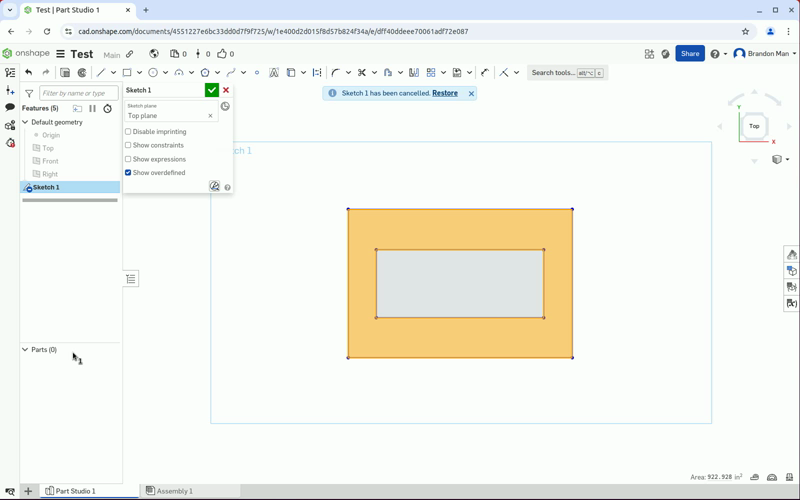
key(shift+y)
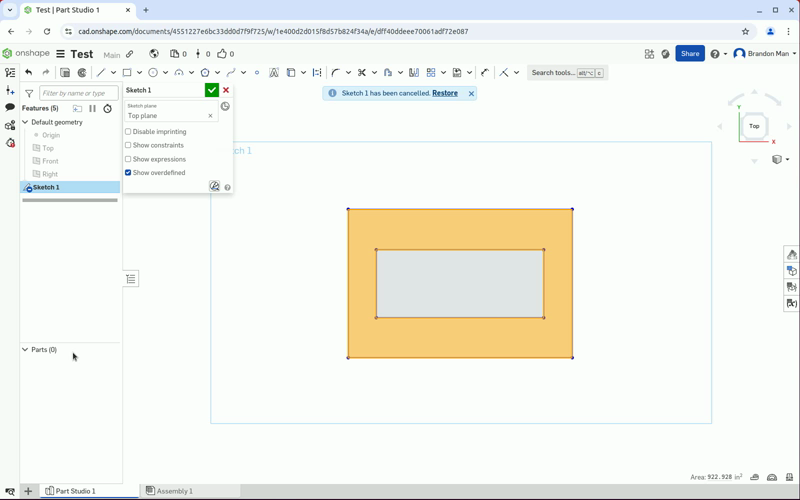
key(shift+e)
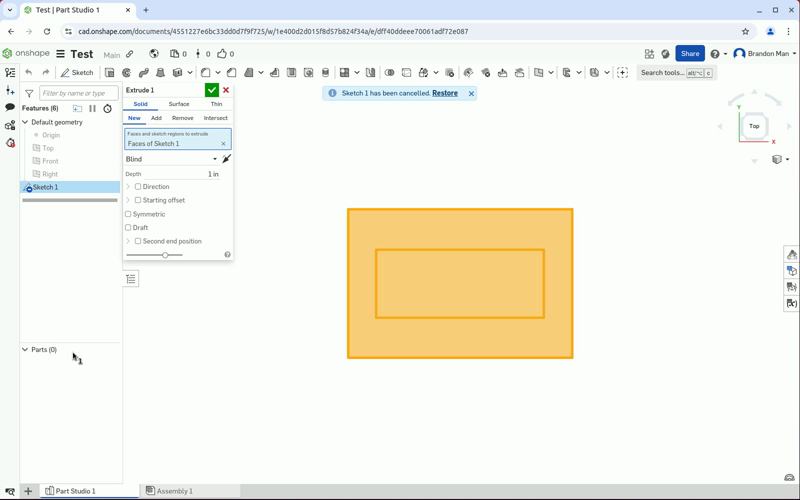
mouse_move(143, 106)
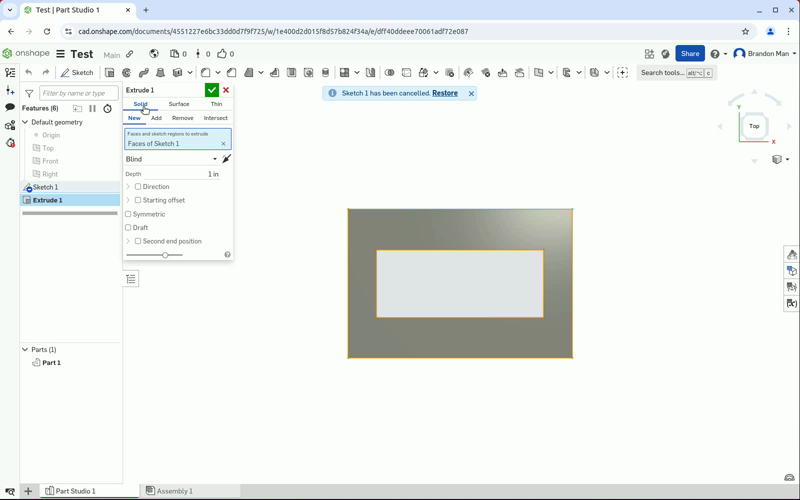
click(143, 106)
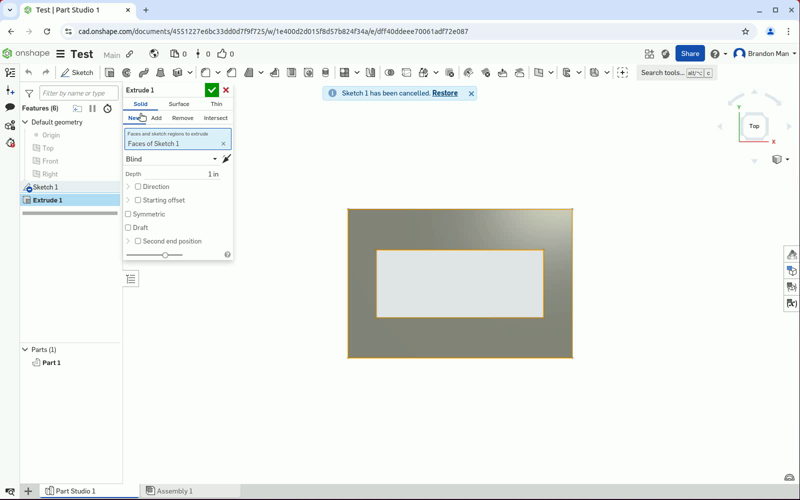
mouse_move(137, 120)
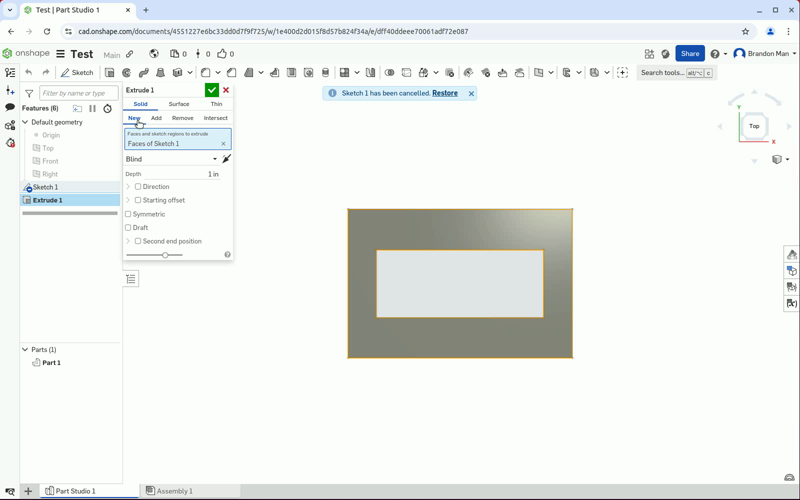
click(137, 120)
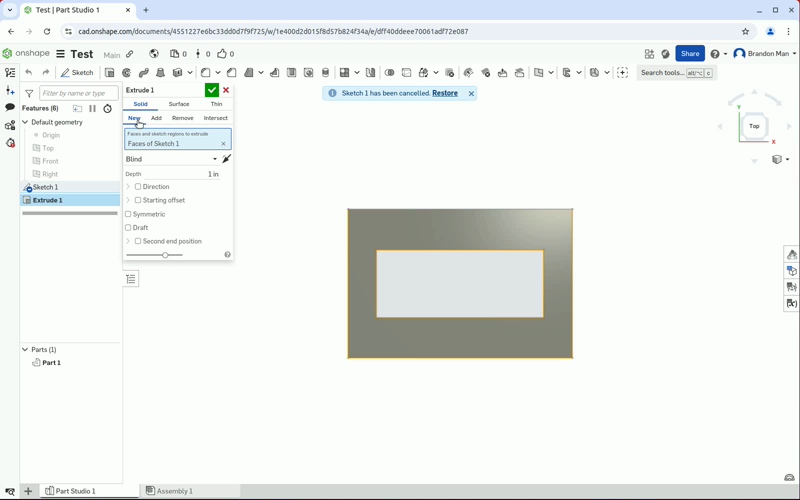
key(tab, 4)
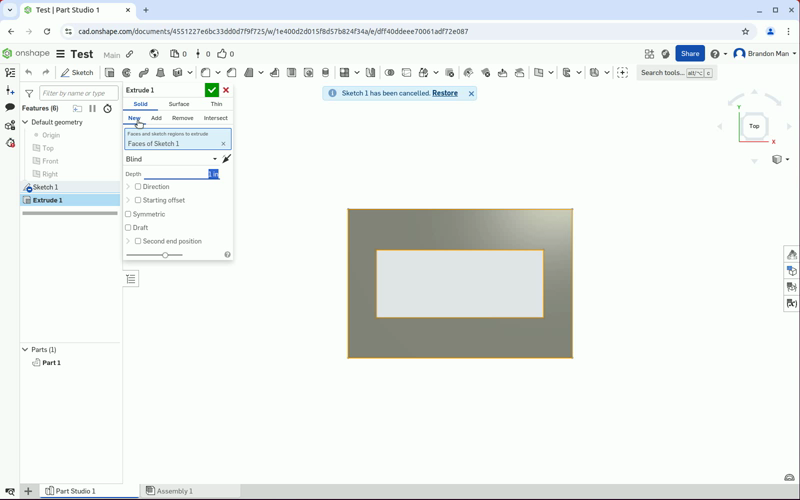
text(17.813)
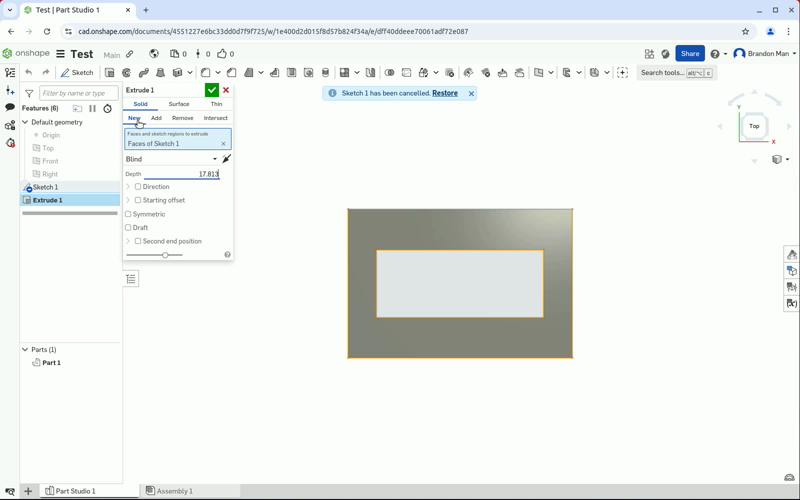
key(enter)
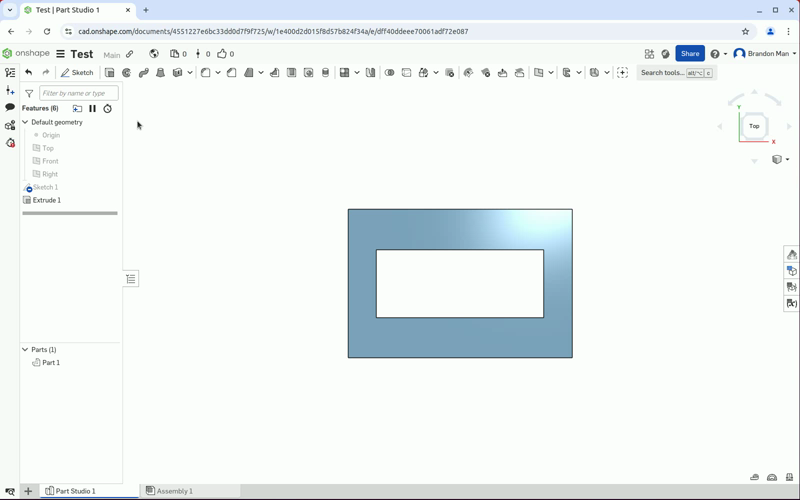
key(shift+h)
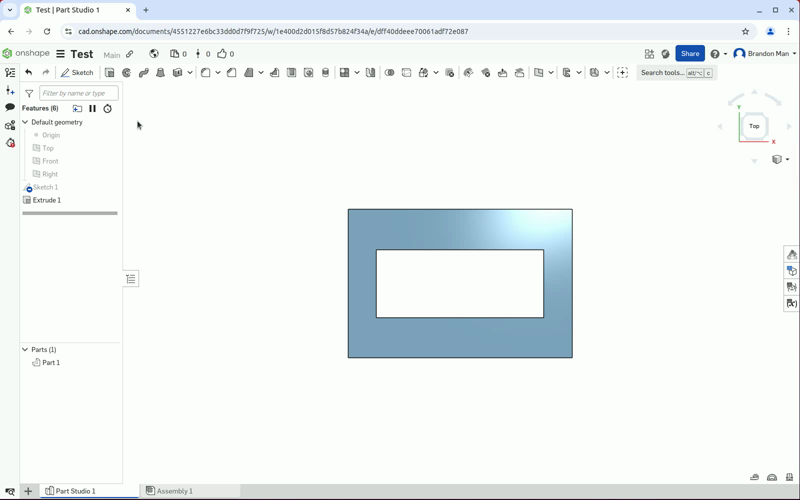
key(shift+h)
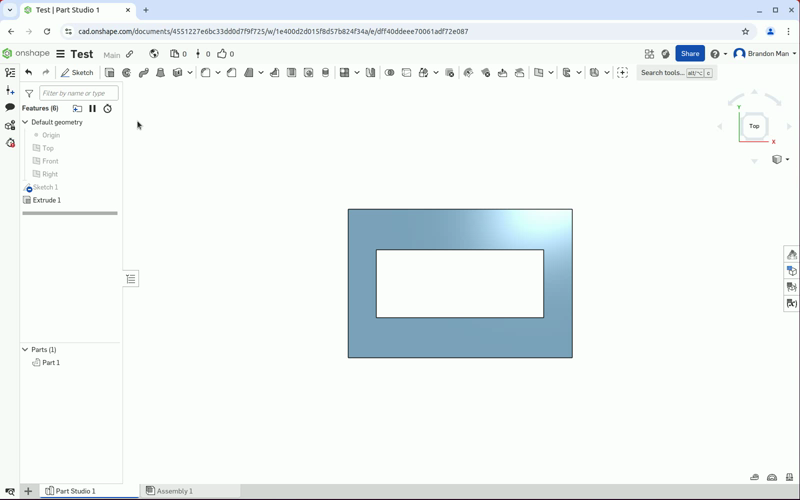
mouse_move(73, 189)
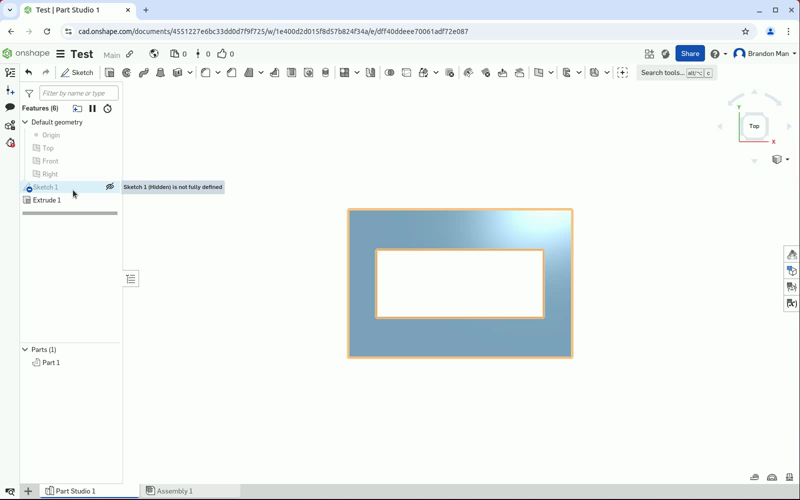
click(73, 189)
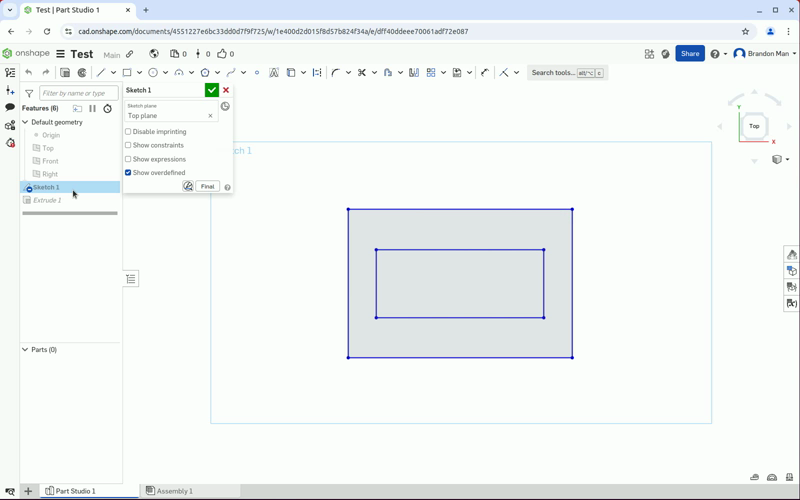
mouse_move(229, 92)
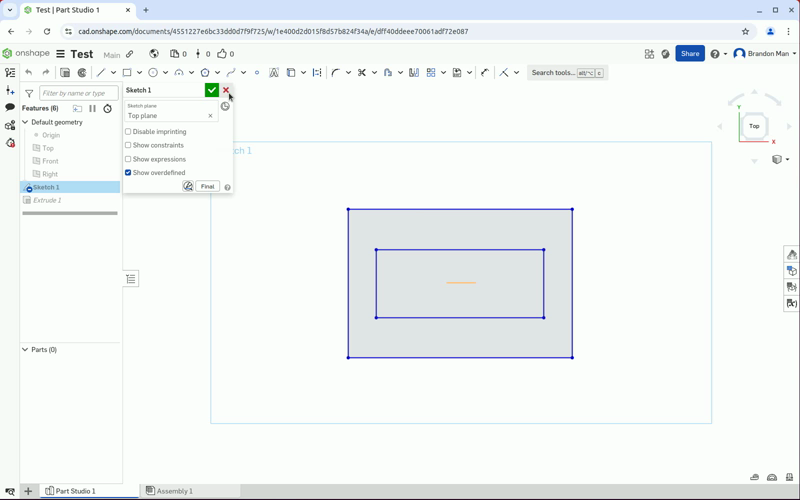
click(229, 92)
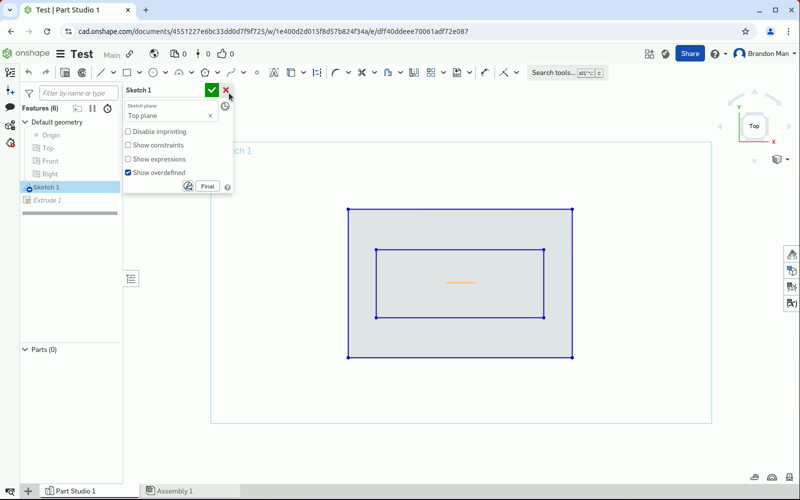
key(shift+s)
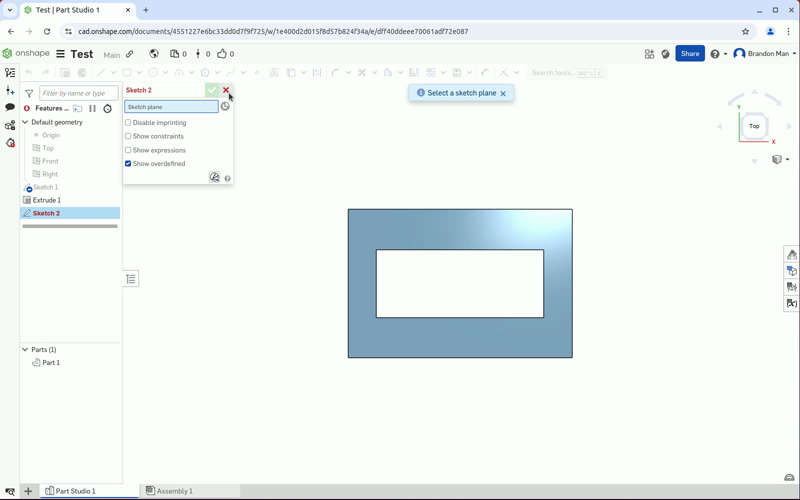
mouse_move(73, 150)
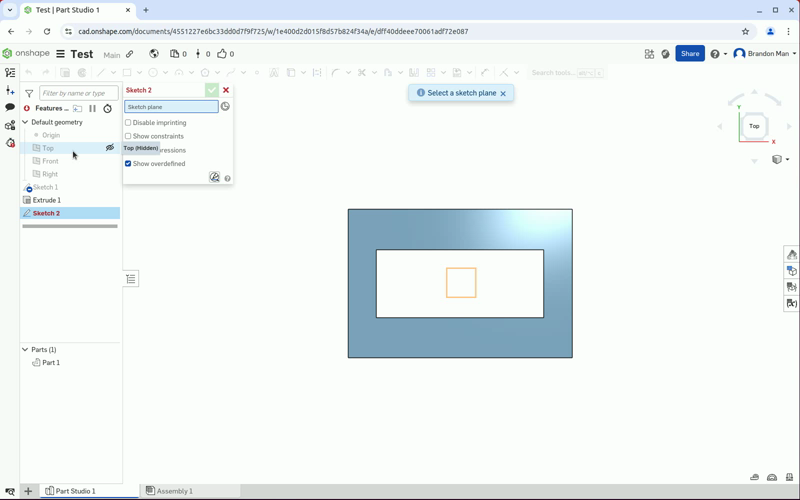
click(73, 150)
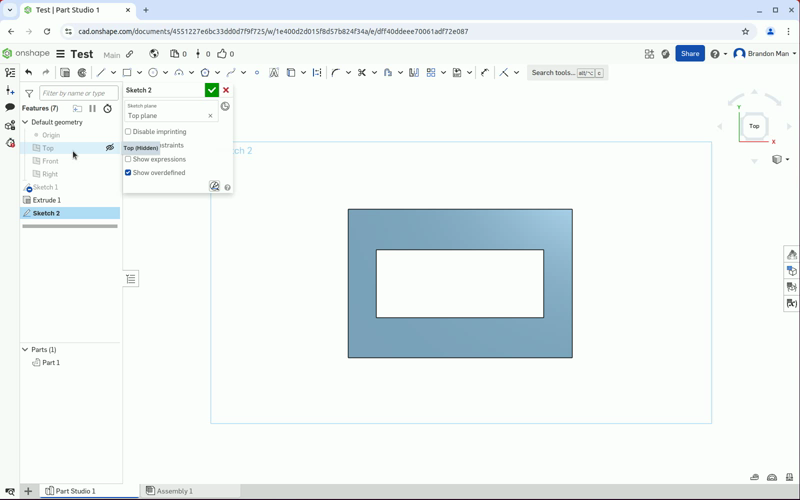
mouse_move(73, 352)
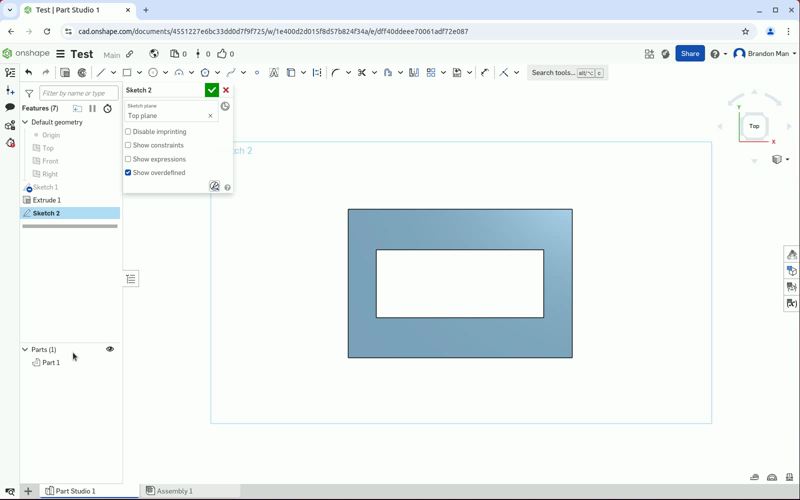
key(y)
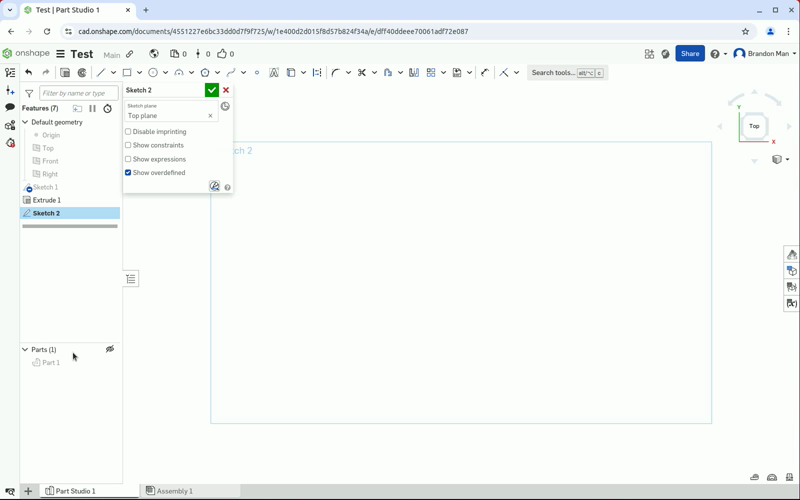
key(l)
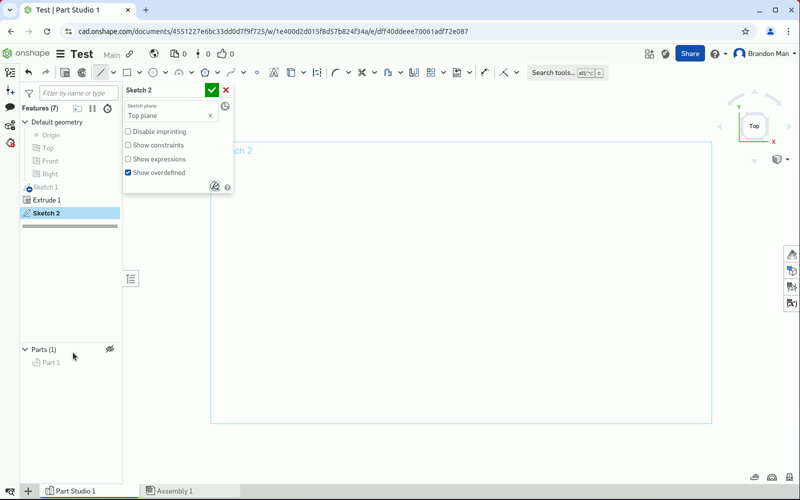
key_down(shift)
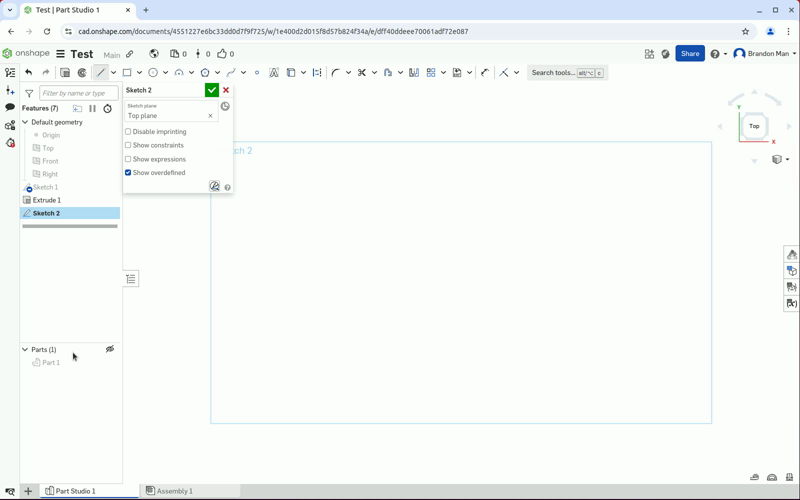
mouse_move(348, 357)
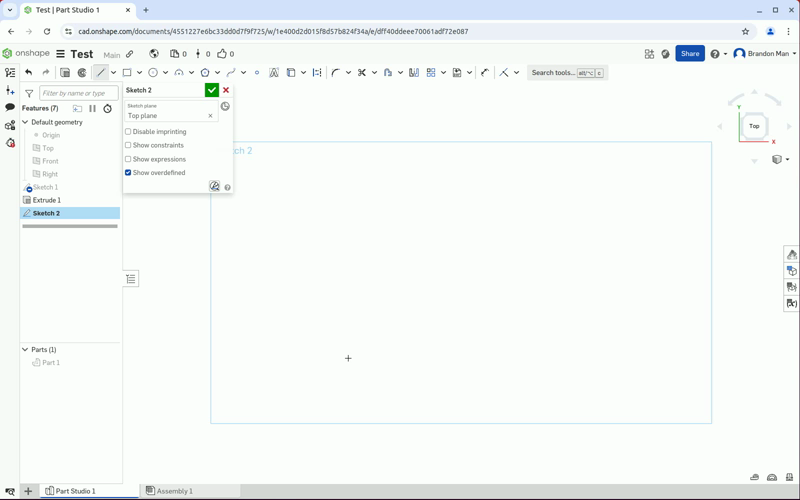
click(348, 357)
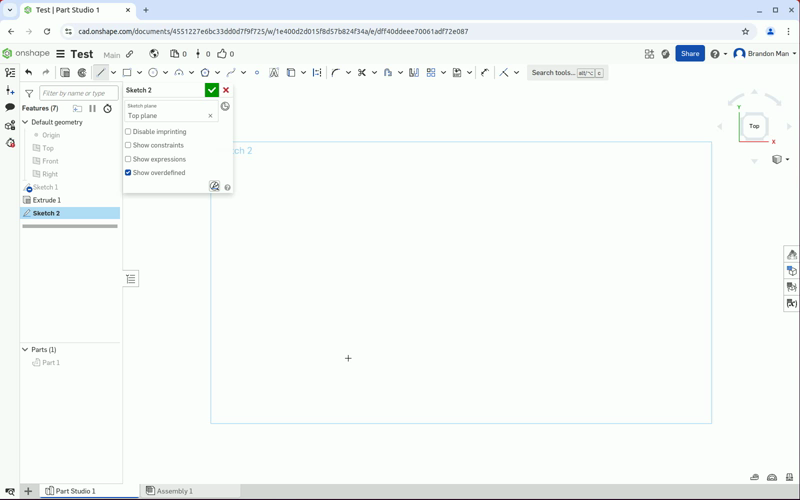
key_up(shift)
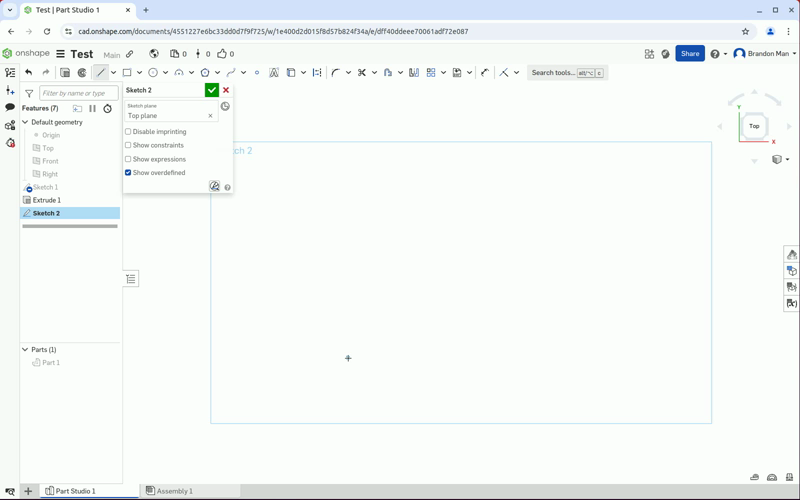
key_down(shift)
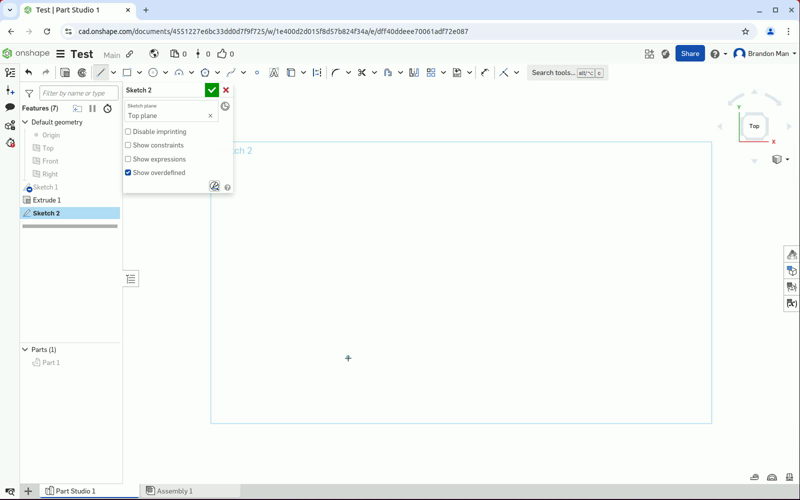
mouse_move(572, 357)
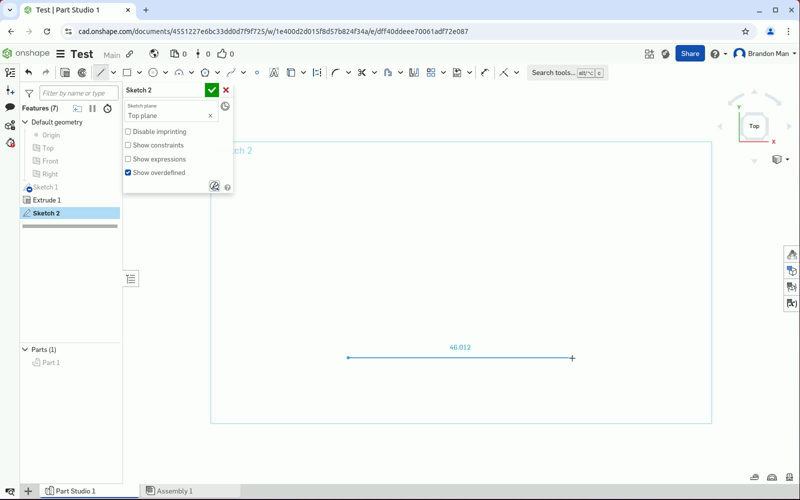
click(572, 357)
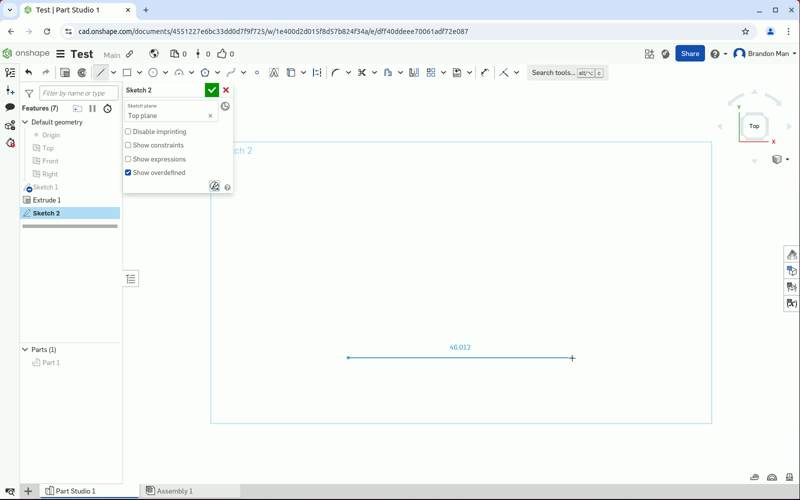
key_up(shift)
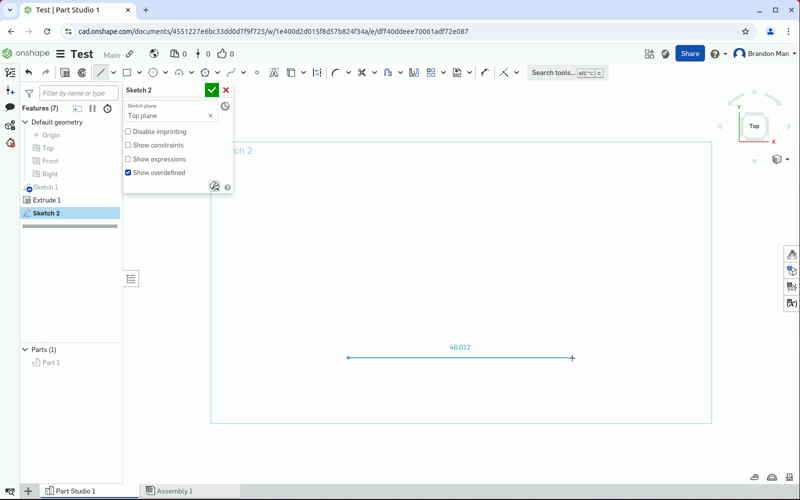
key_down(shift)
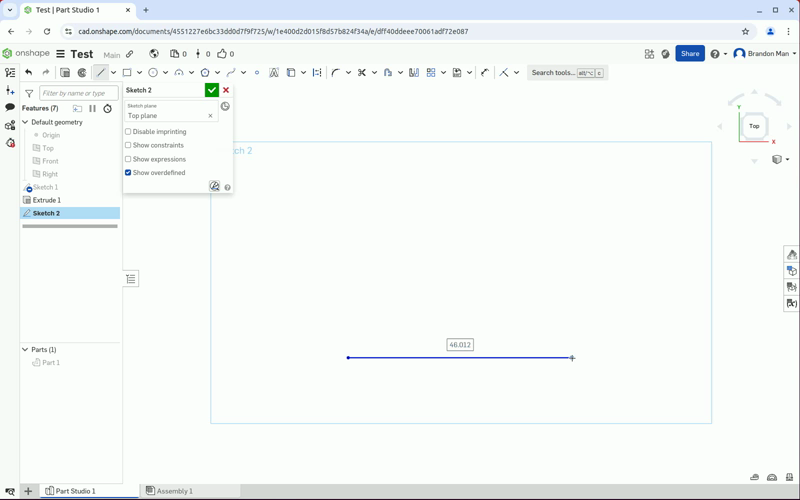
mouse_move(572, 209)
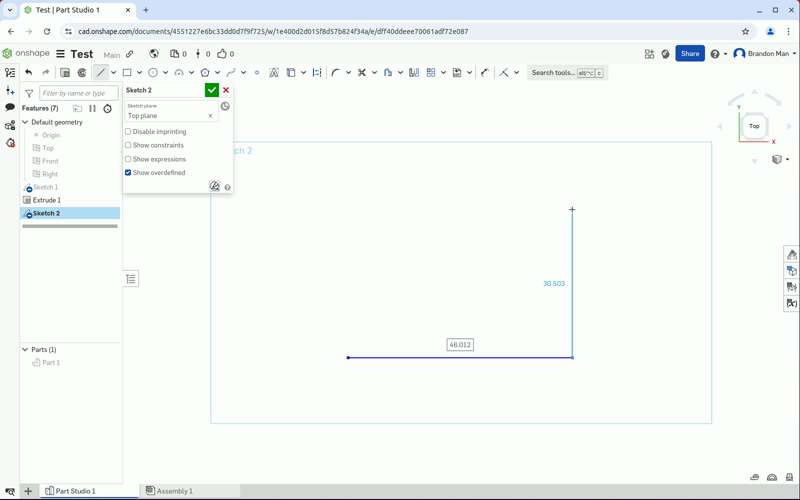
click(572, 209)
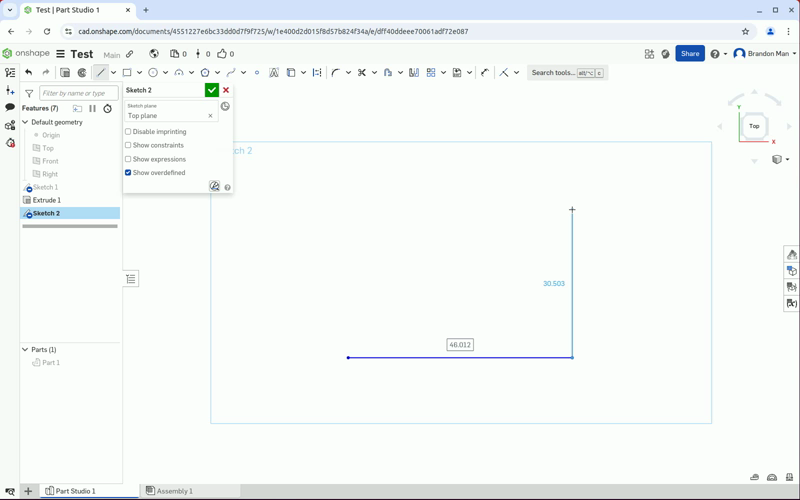
key_up(shift)
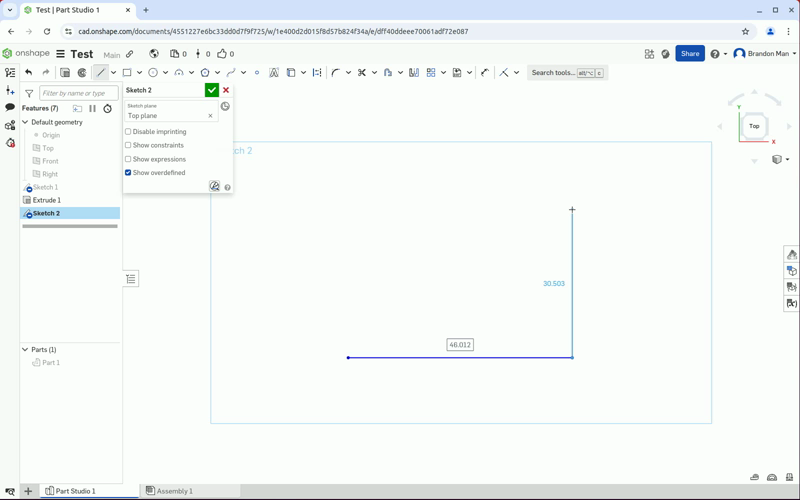
key_down(shift)
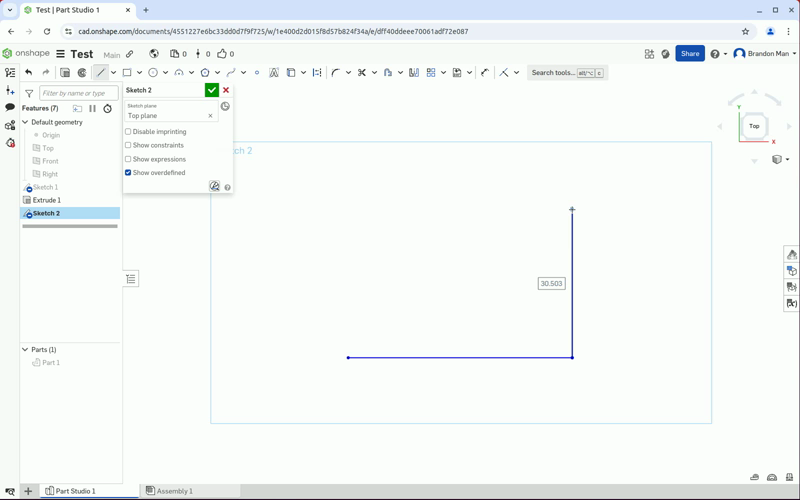
mouse_move(348, 209)
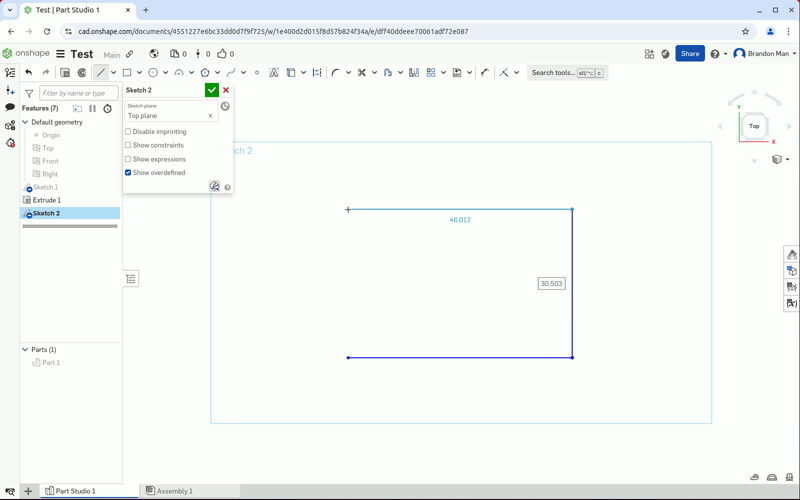
click(348, 209)
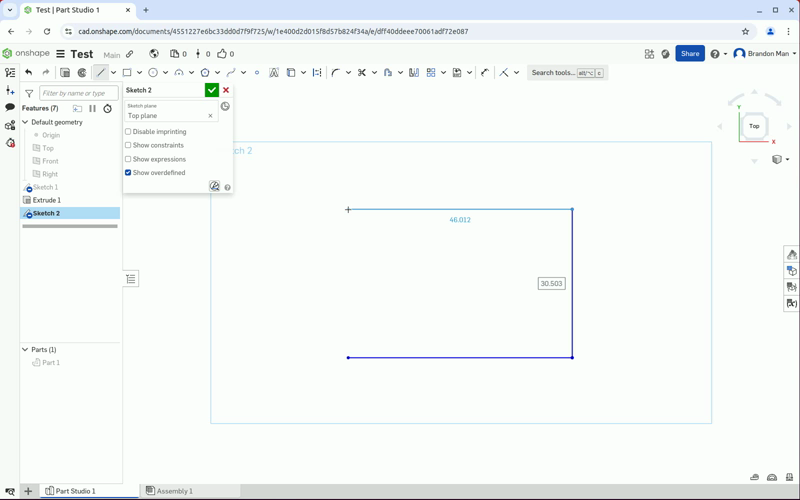
key_up(shift)
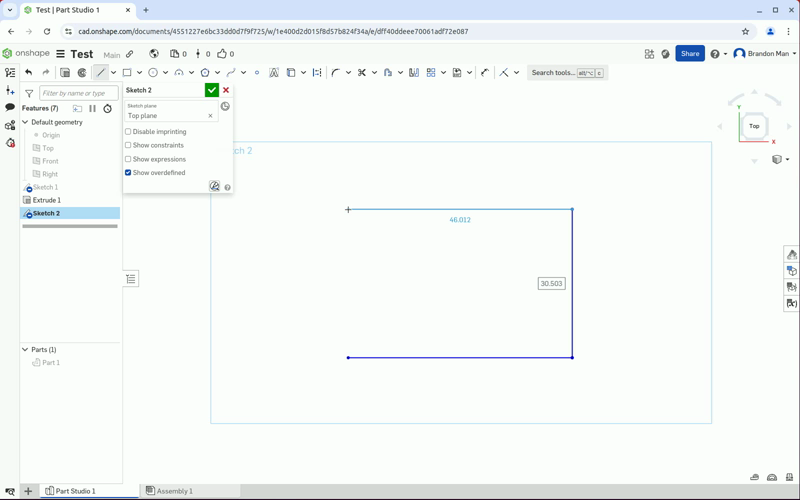
key_down(shift)
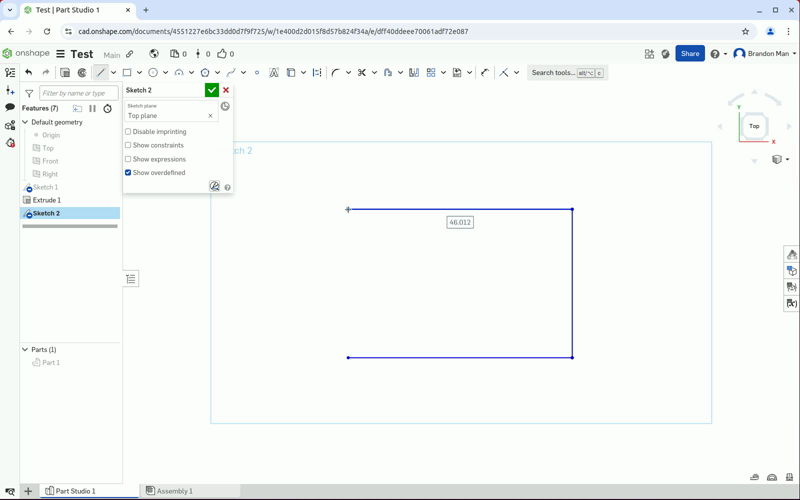
mouse_move(348, 357)
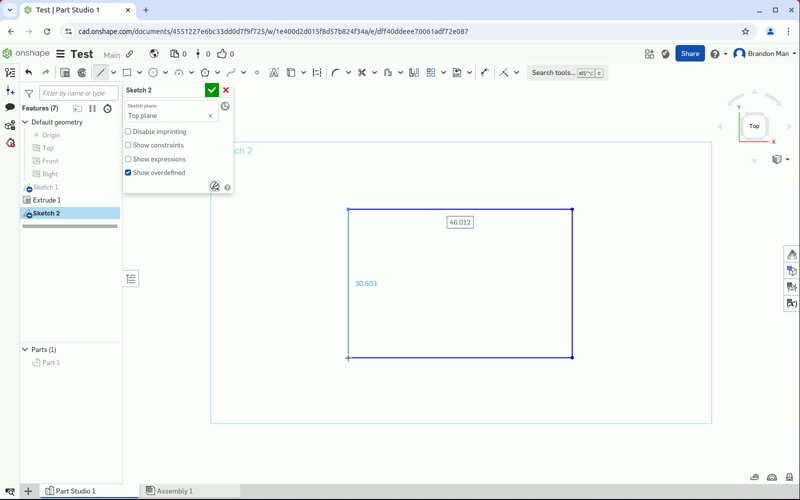
key_up(shift)
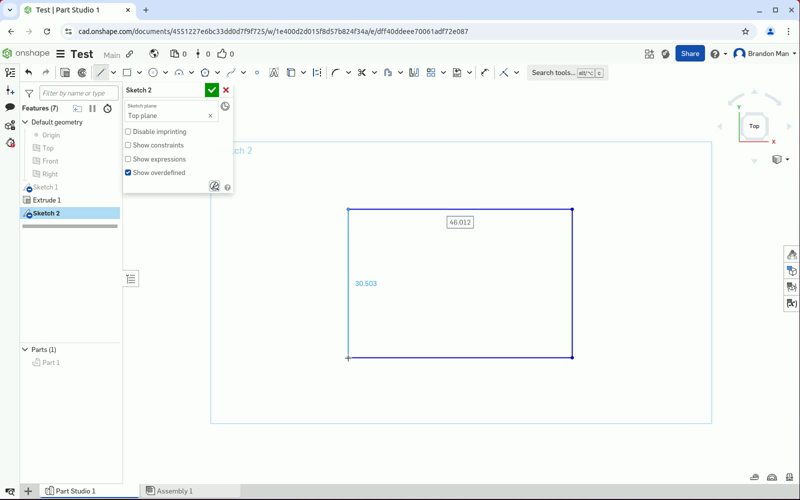
click(348, 357)
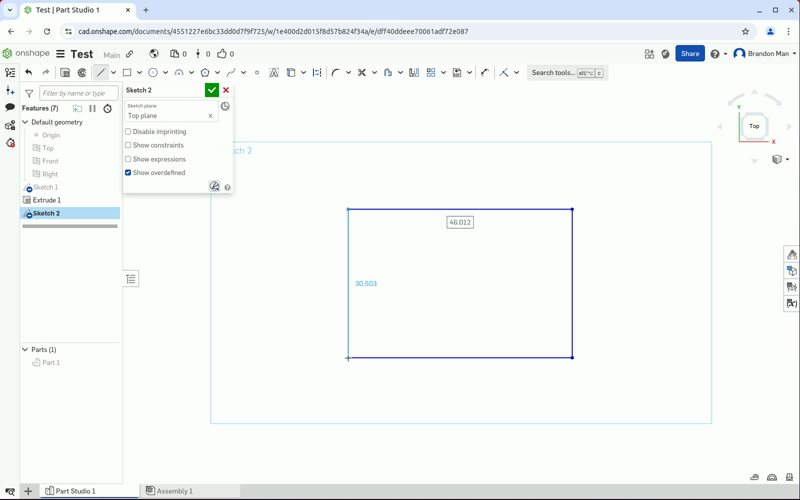
key(esc)
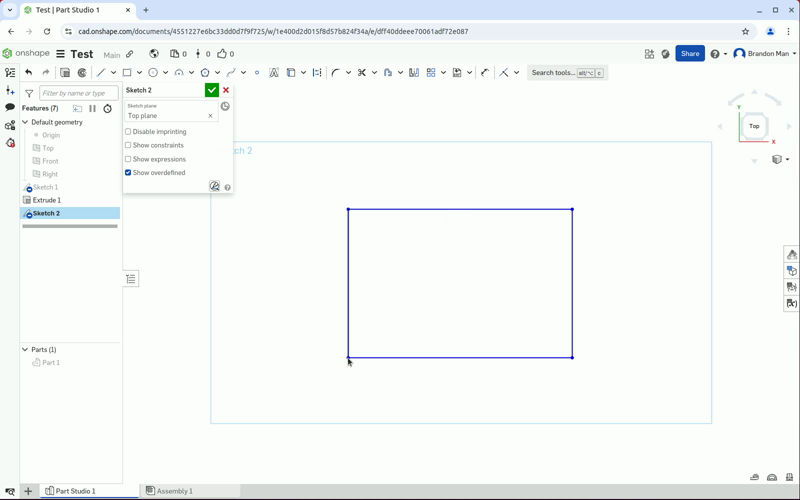
key(c)
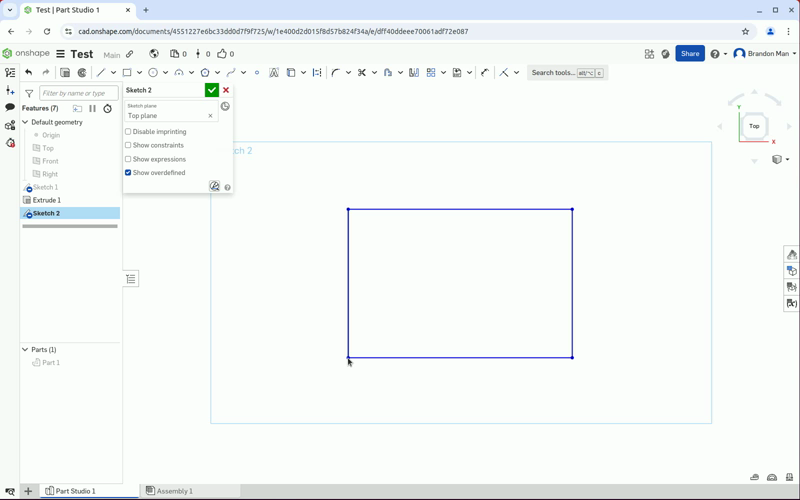
key_down(shift)
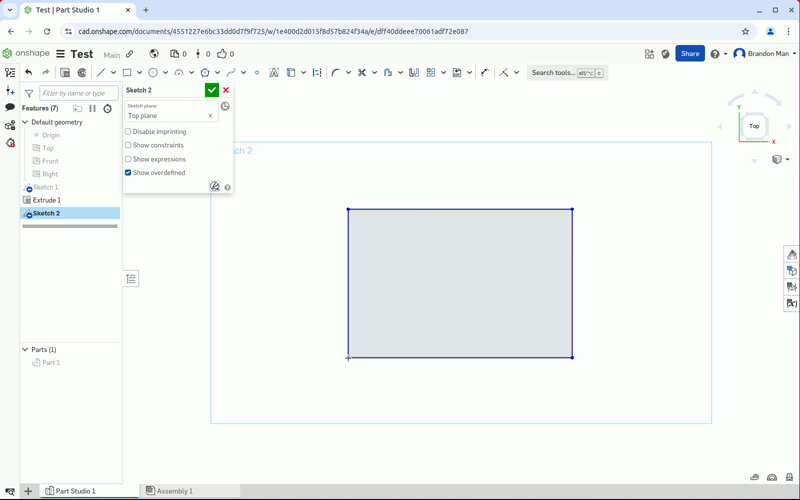
mouse_move(433, 282)
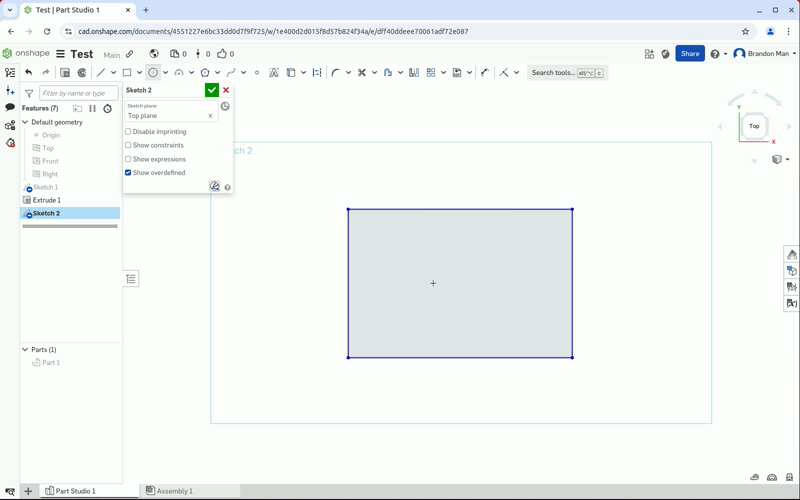
click(433, 282)
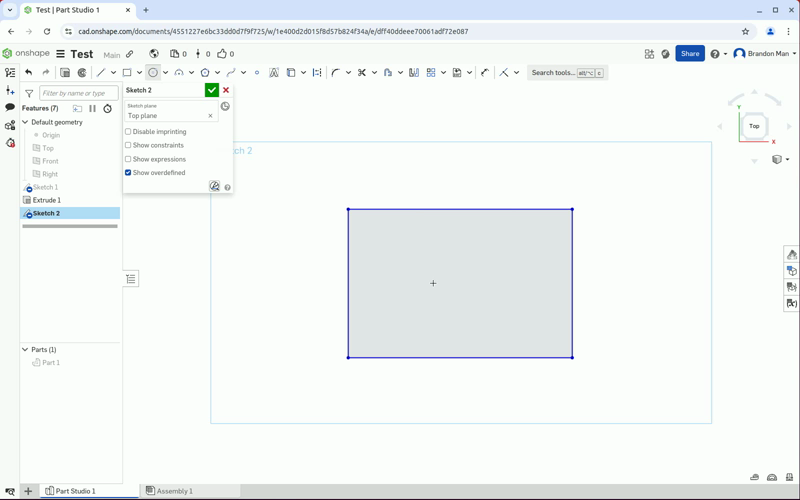
key_up(shift)
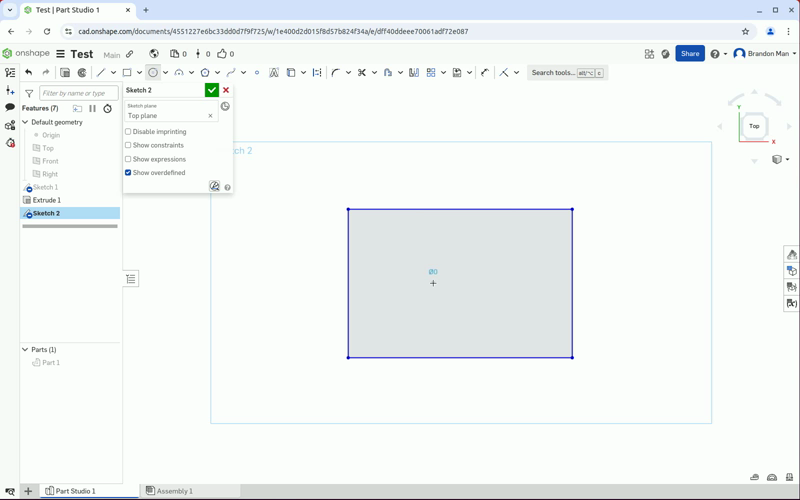
mouse_move(444, 282)
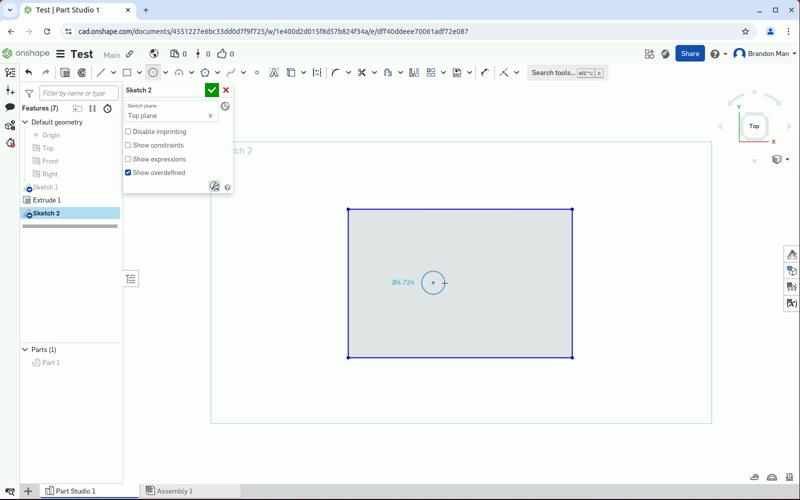
click(444, 282)
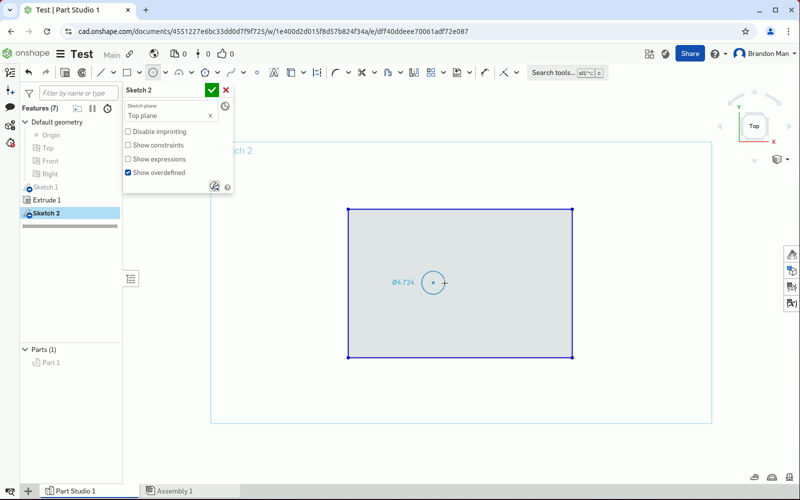
key(esc)
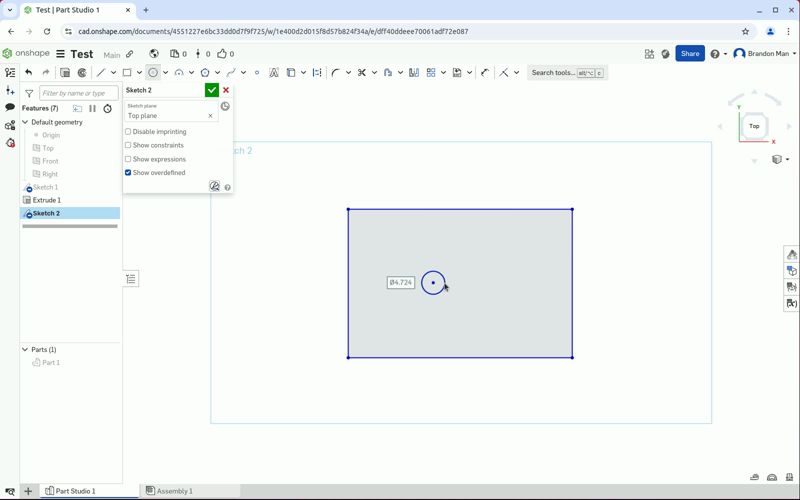
key(c)
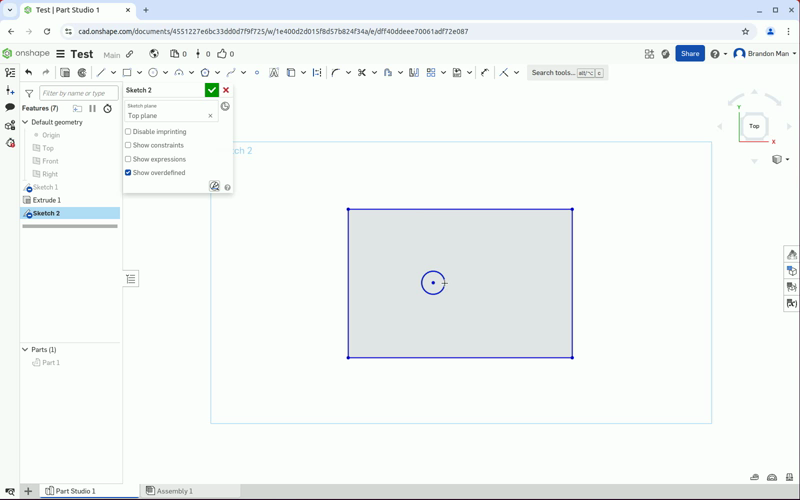
key_down(shift)
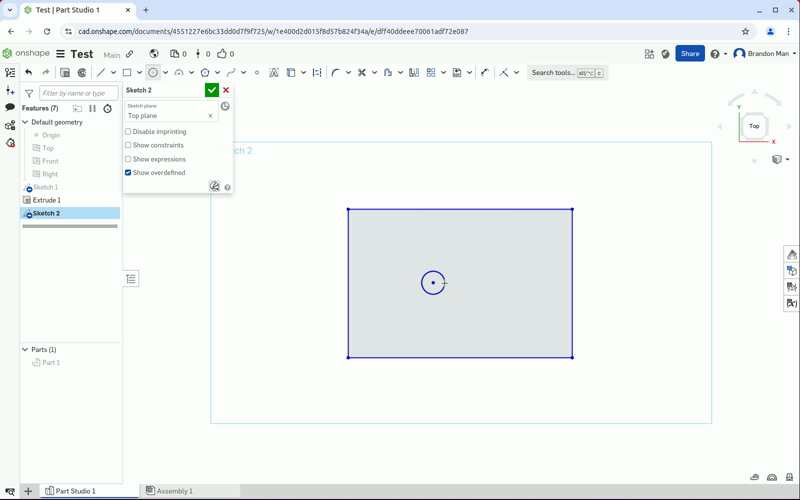
mouse_move(487, 282)
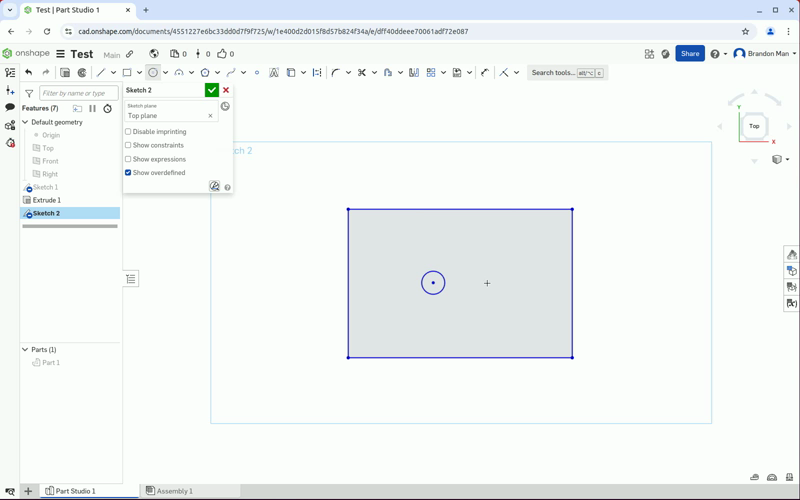
click(487, 282)
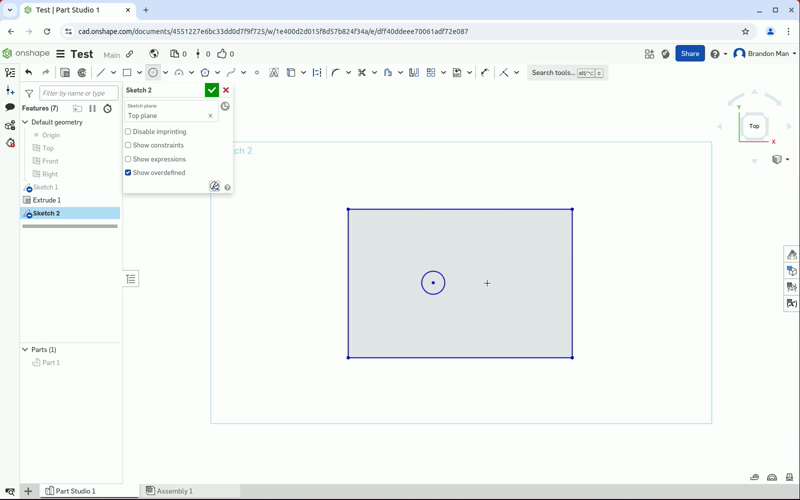
key_up(shift)
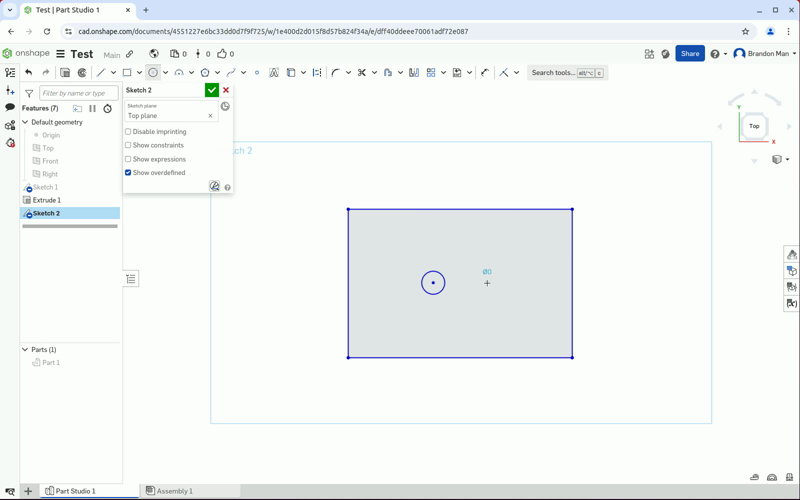
mouse_move(498, 282)
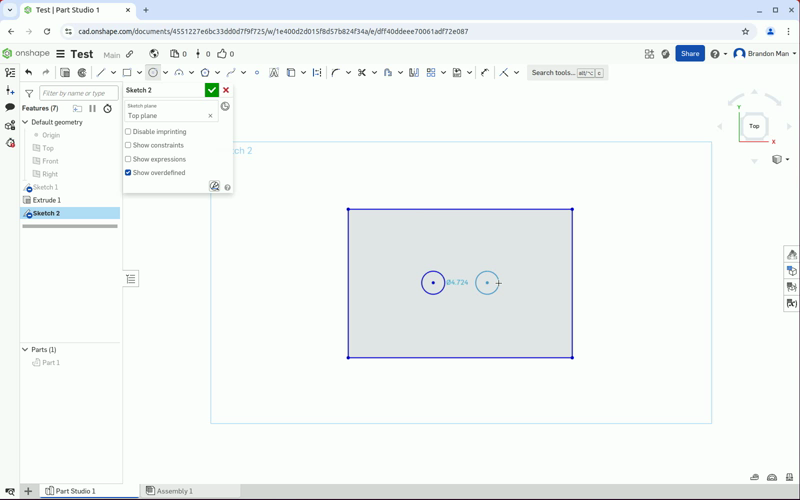
click(498, 282)
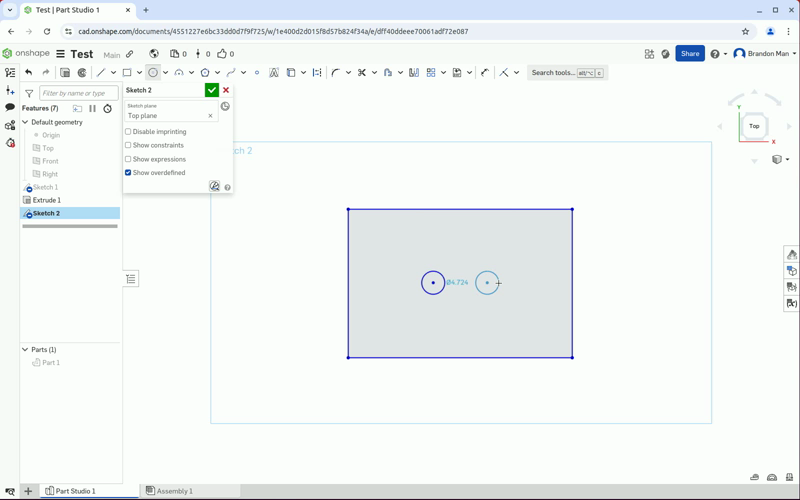
key(esc)
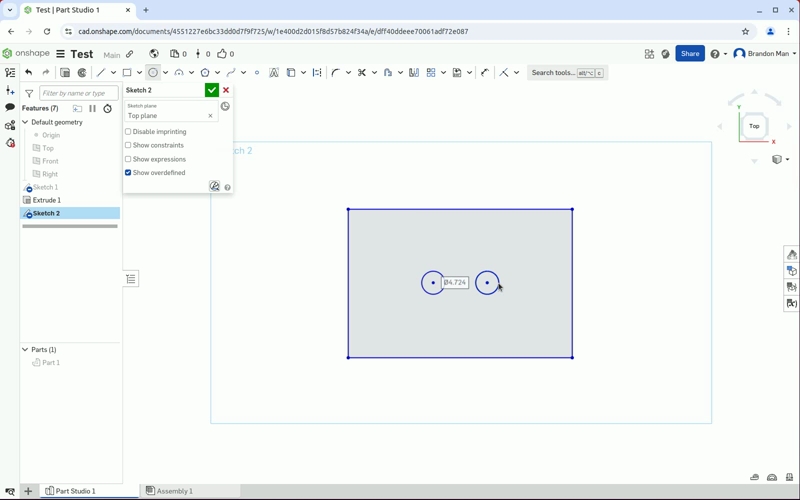
mouse_move(530, 327)
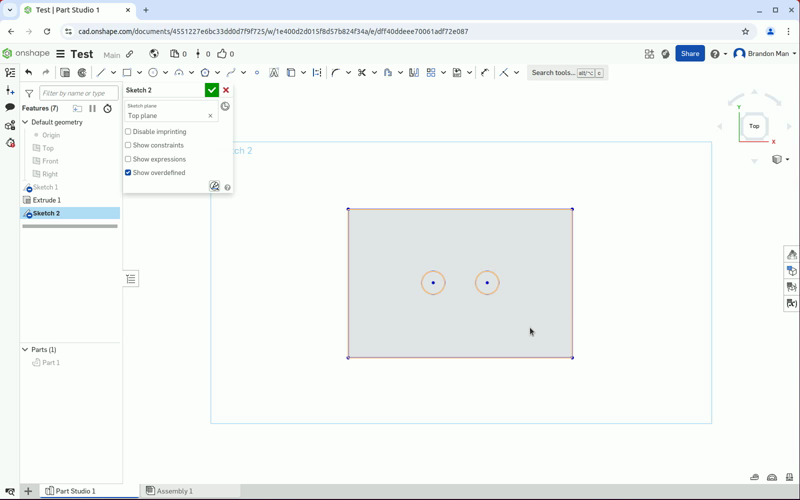
click(530, 327)
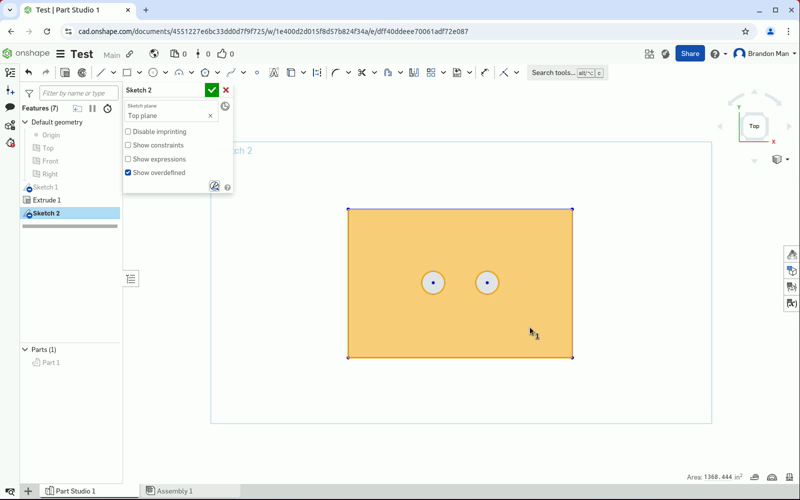
mouse_move(73, 352)
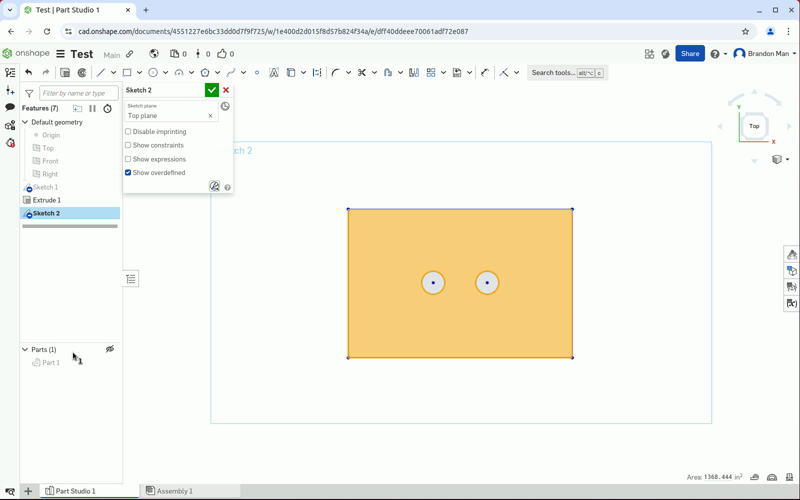
key(shift+y)
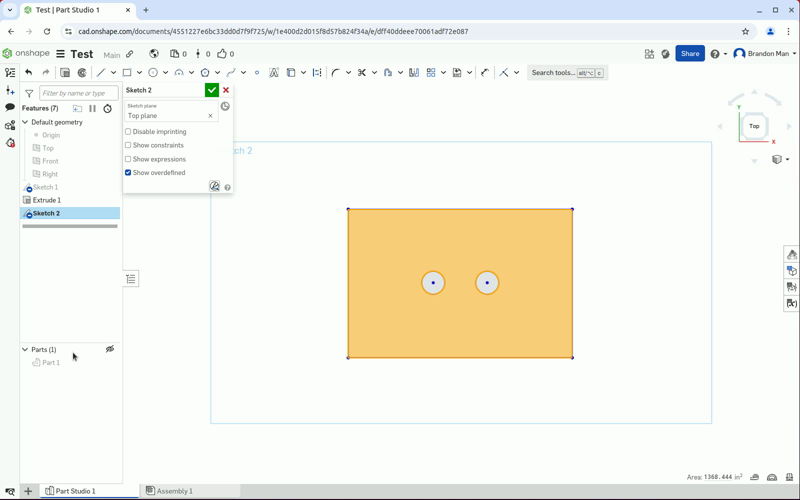
key(shift+e)
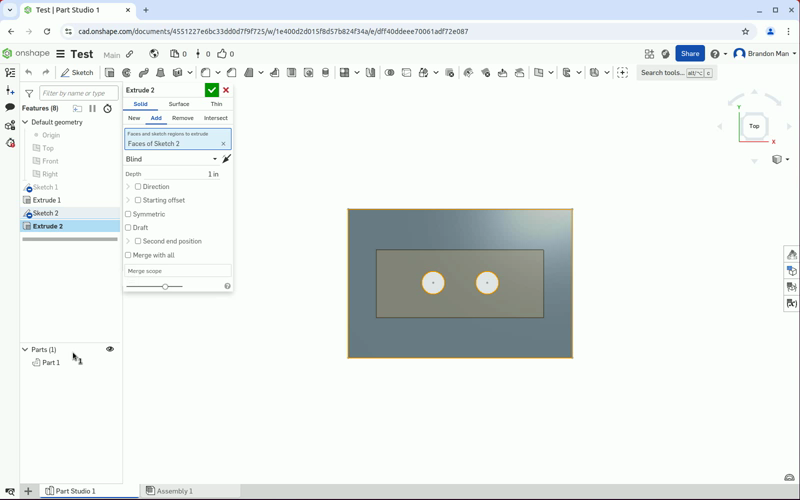
mouse_move(143, 106)
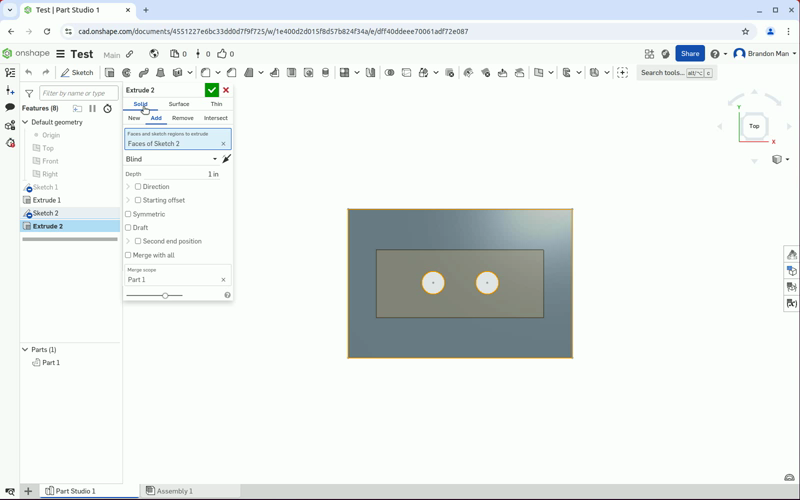
click(143, 106)
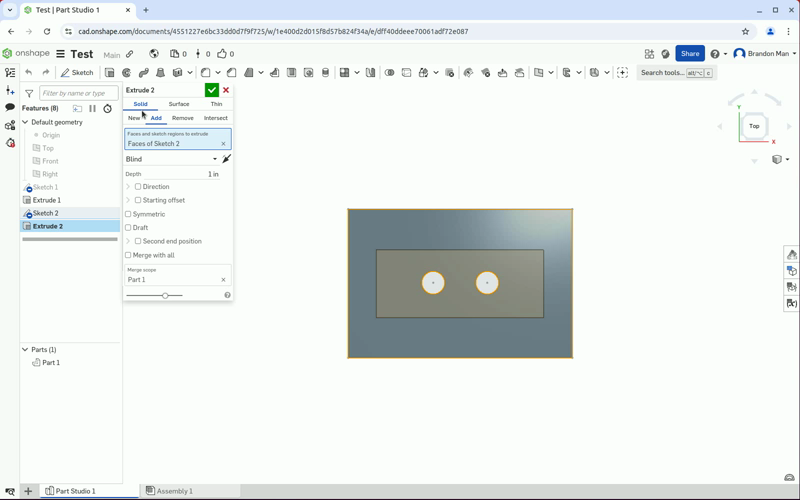
mouse_move(137, 120)
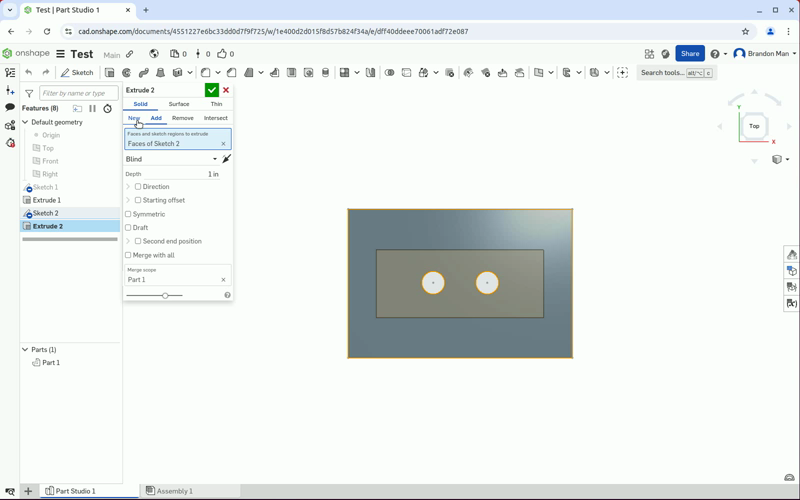
click(137, 120)
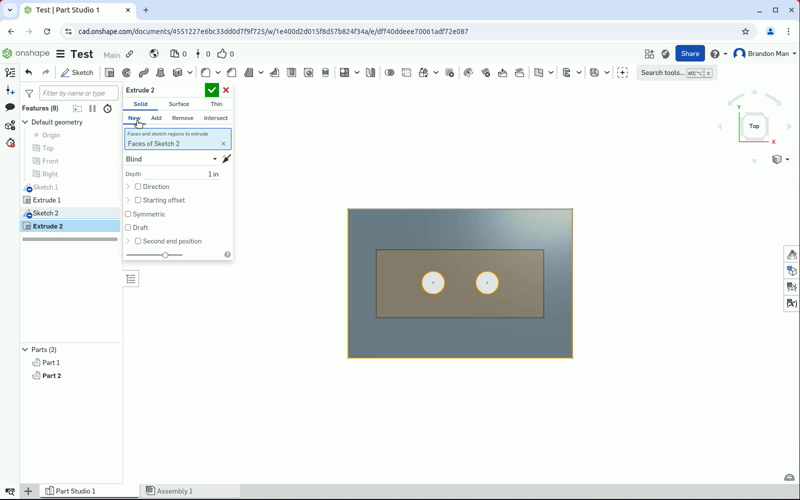
key(tab, 4)
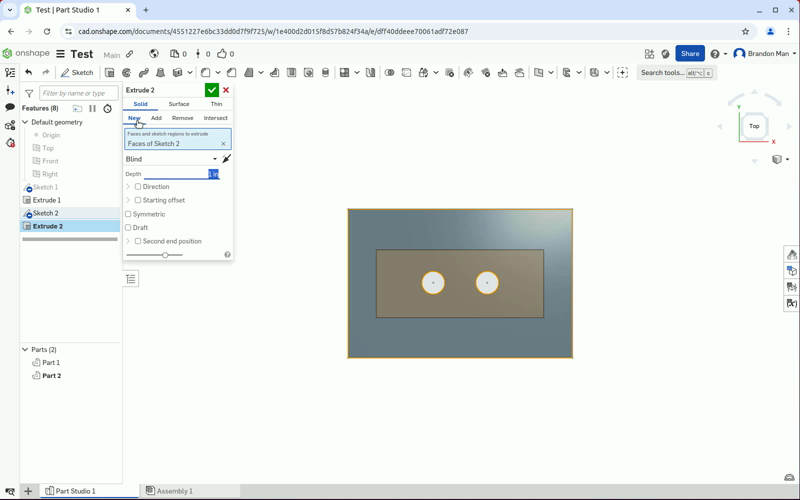
text(-6.981)
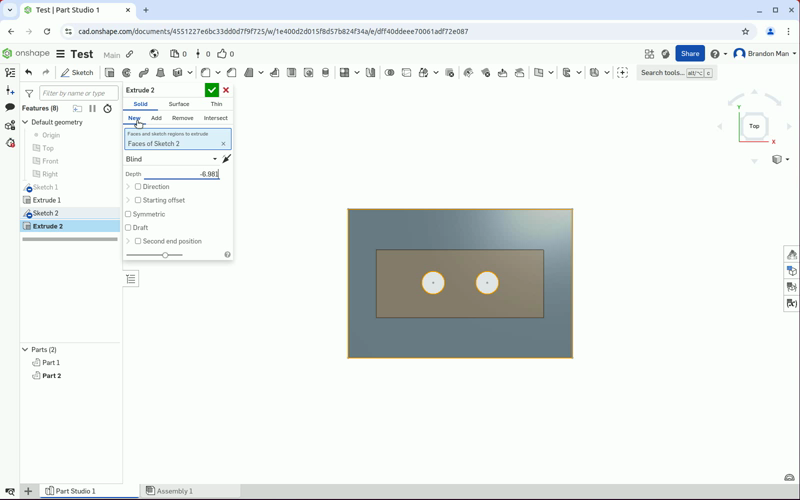
key(enter)
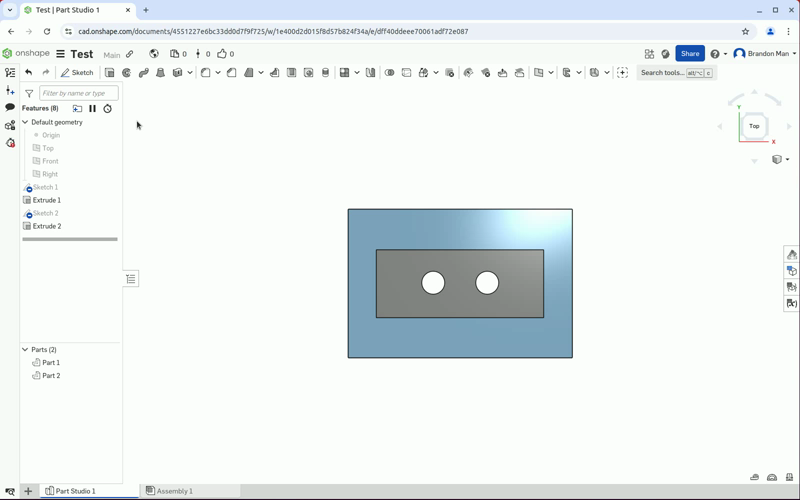
key(shift+h)
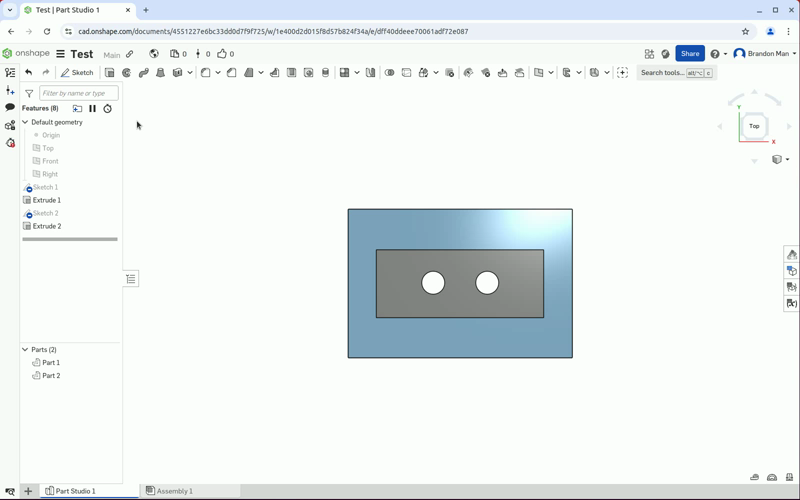
key(shift+h)
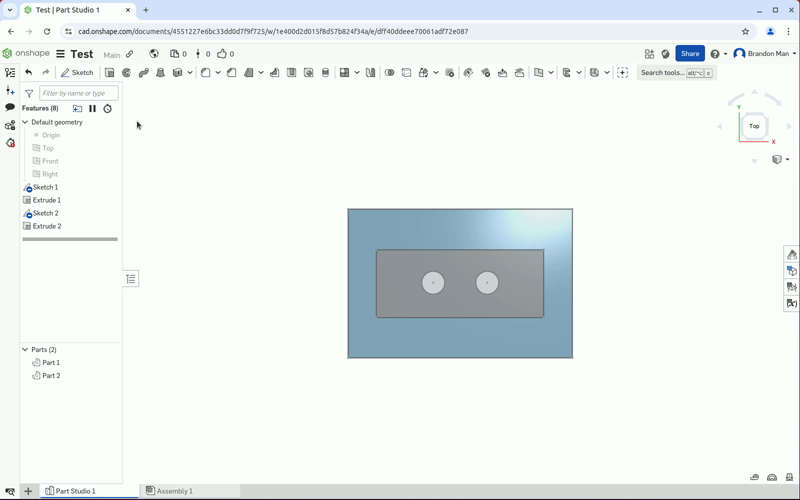
key(shift+7)
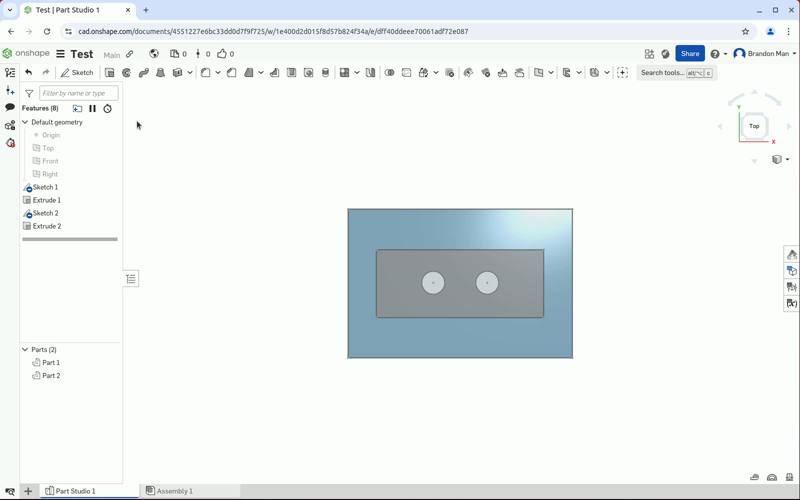
key(up, 3)
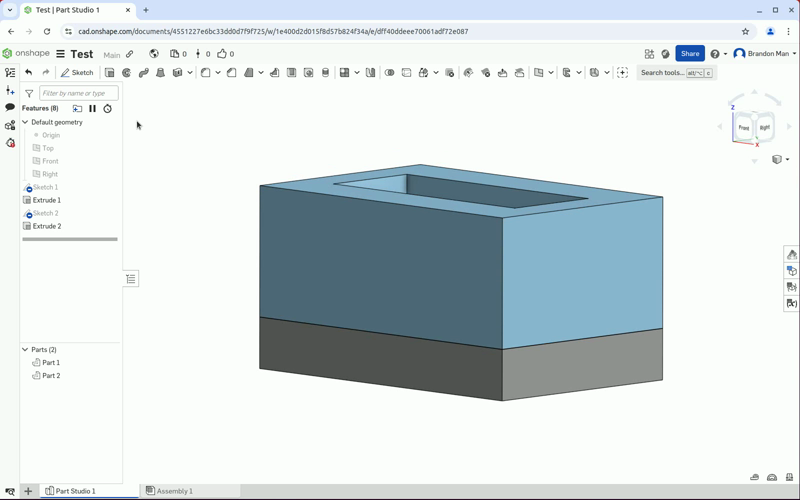
key(left, 3)
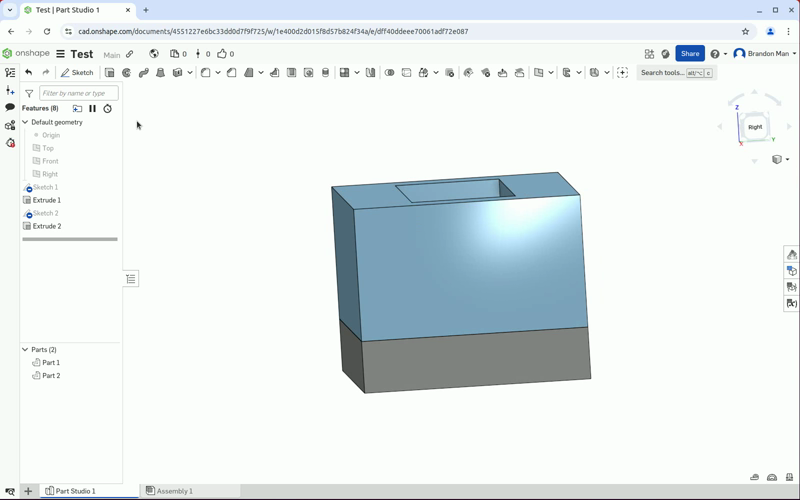
key(right, 3)
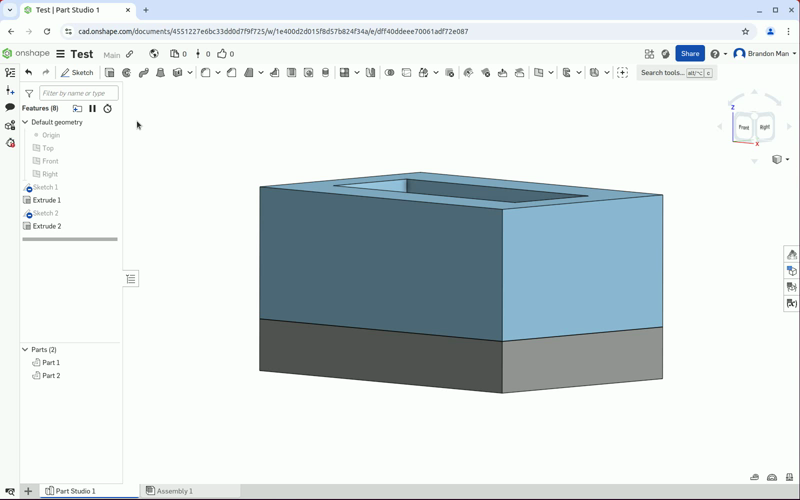
key(down, 3)
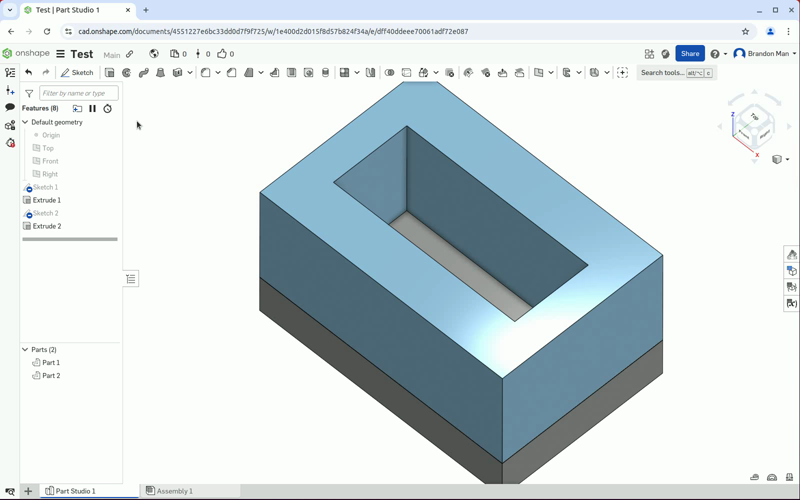
mouse_move(73, 189)
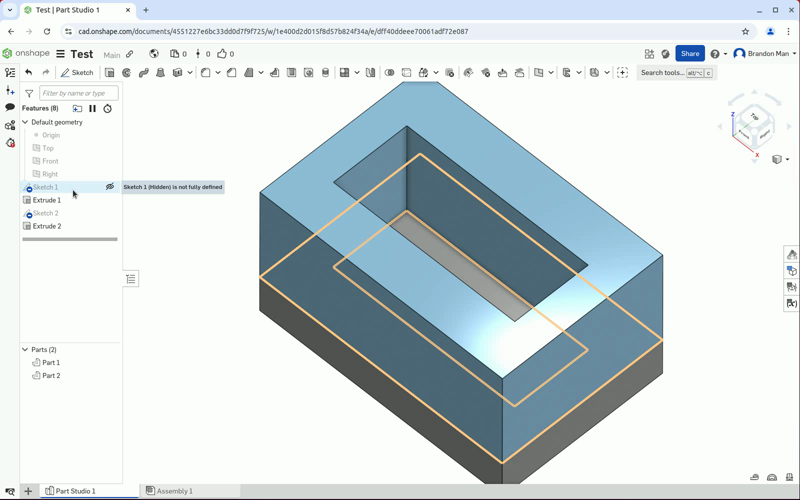
click(73, 189)